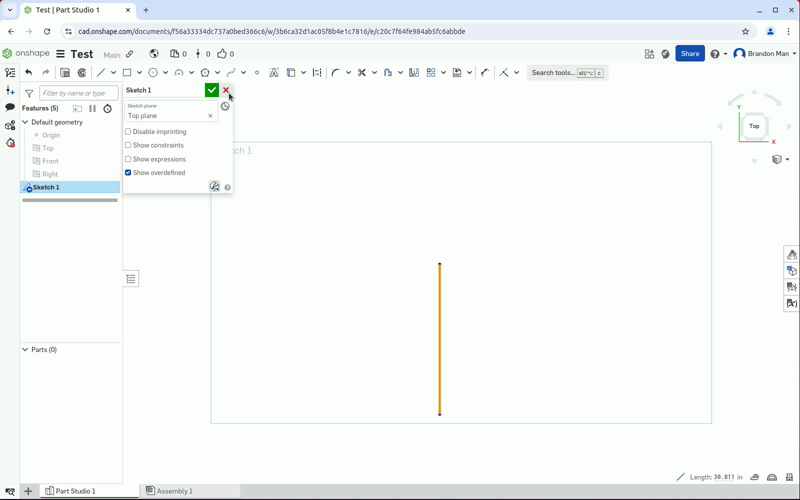
key(shift+h)
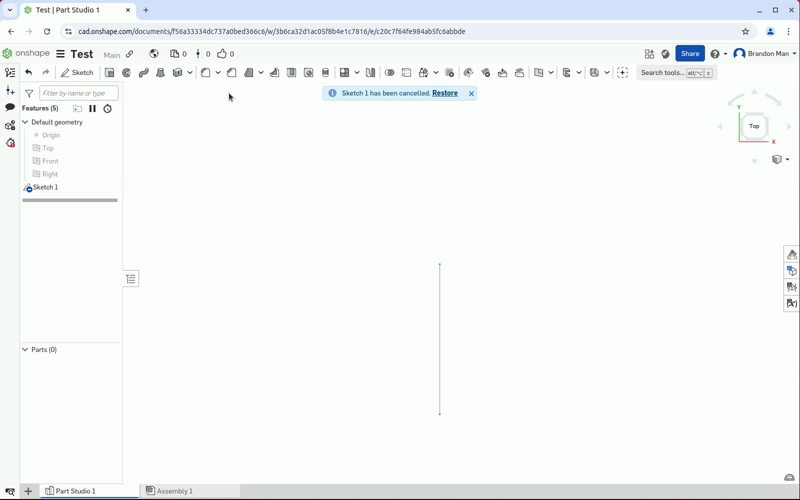
key(shift+s)
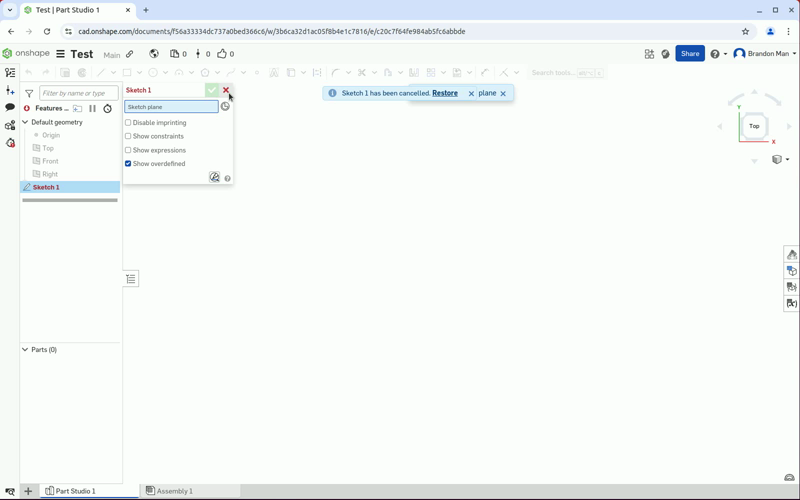
mouse_move(73, 150)
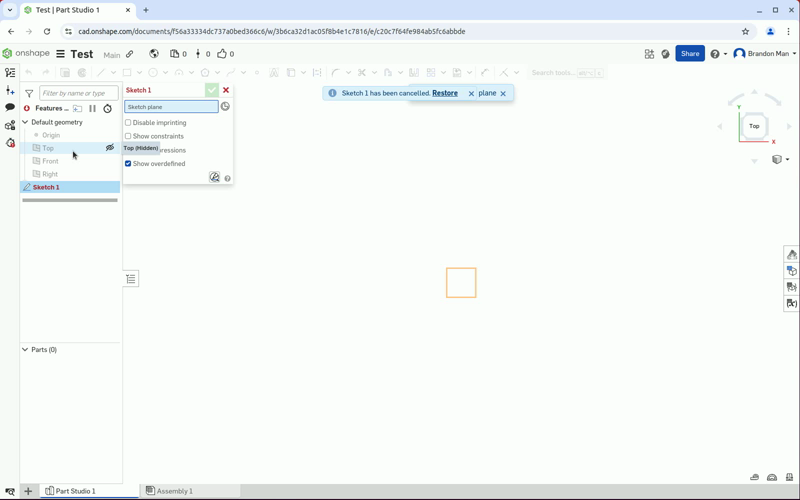
click(73, 150)
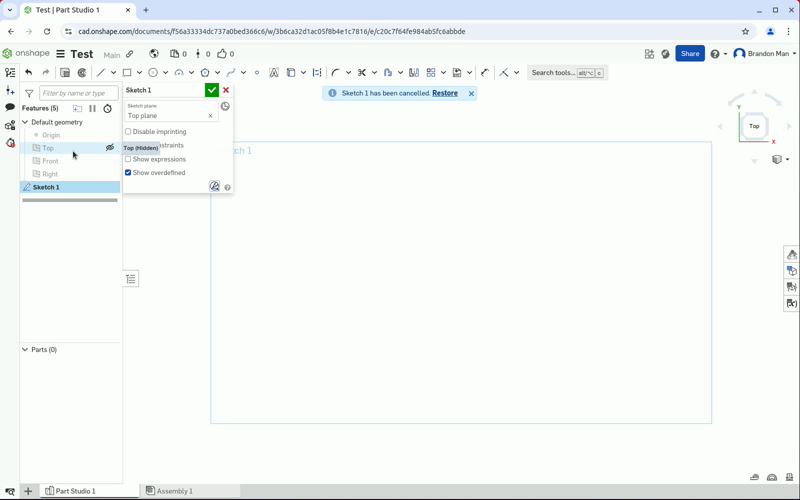
mouse_move(73, 352)
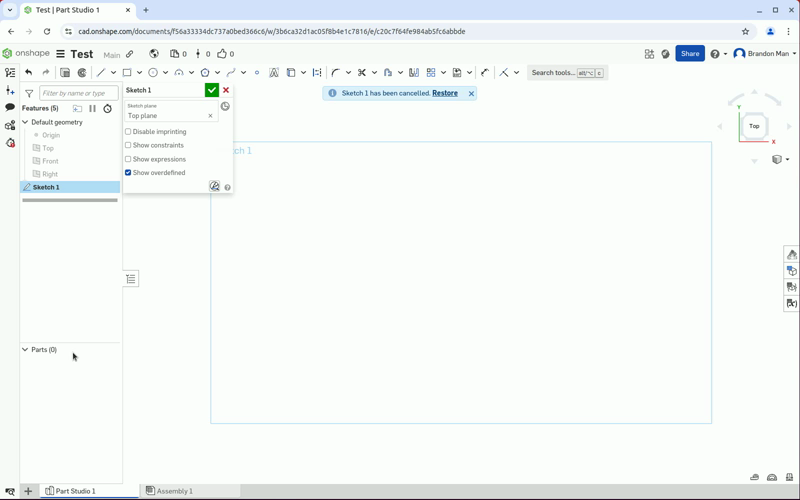
key(y)
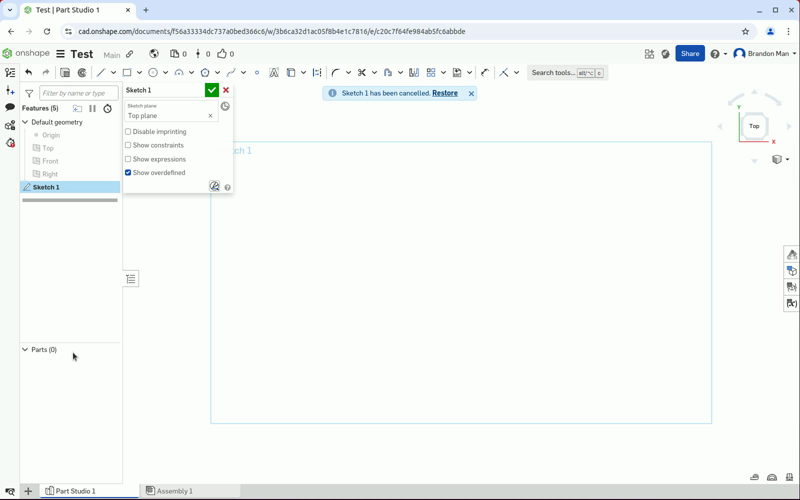
key(c)
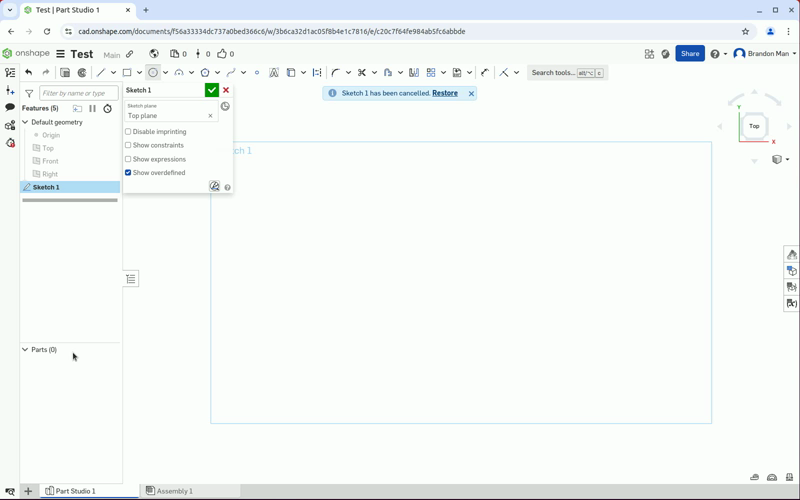
key_down(shift)
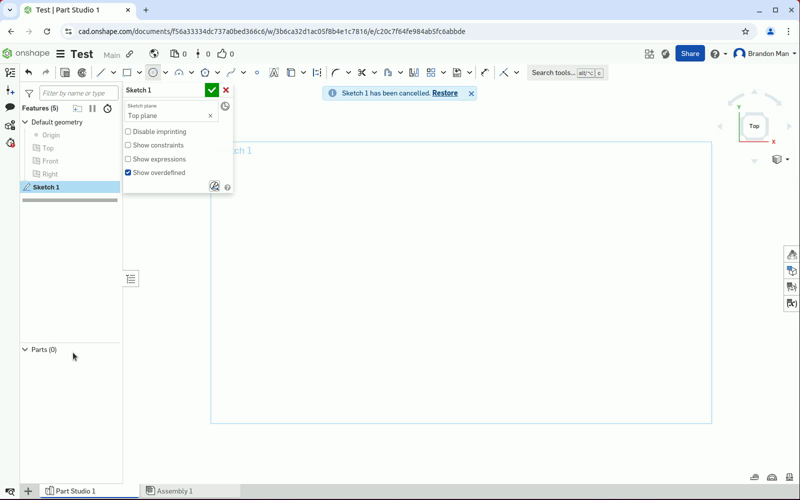
mouse_move(461, 282)
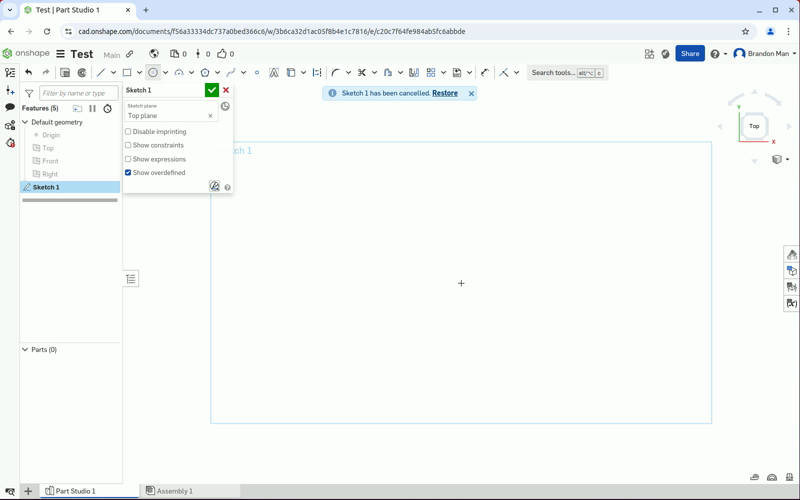
click(461, 282)
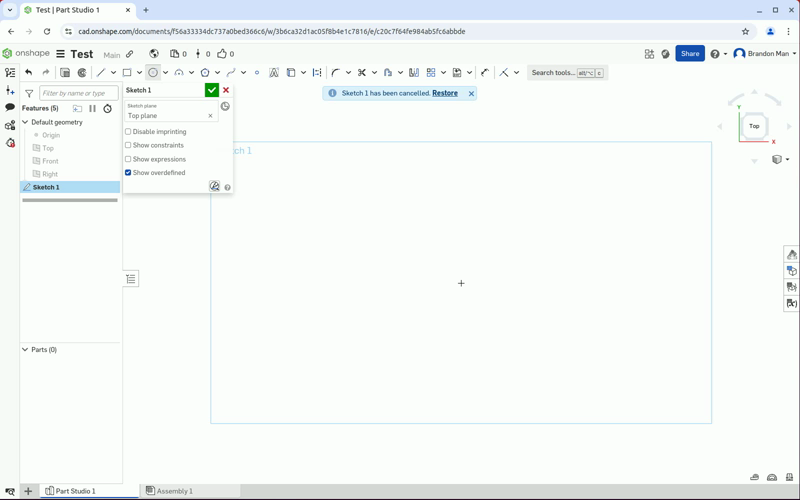
key_up(shift)
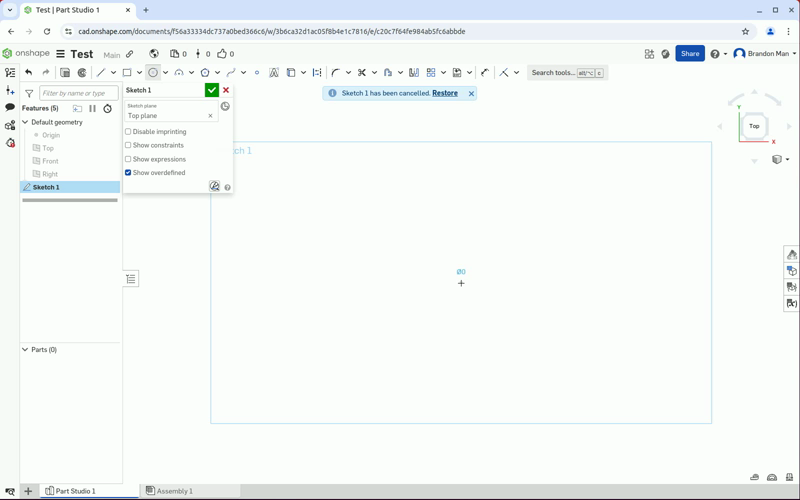
mouse_move(574, 282)
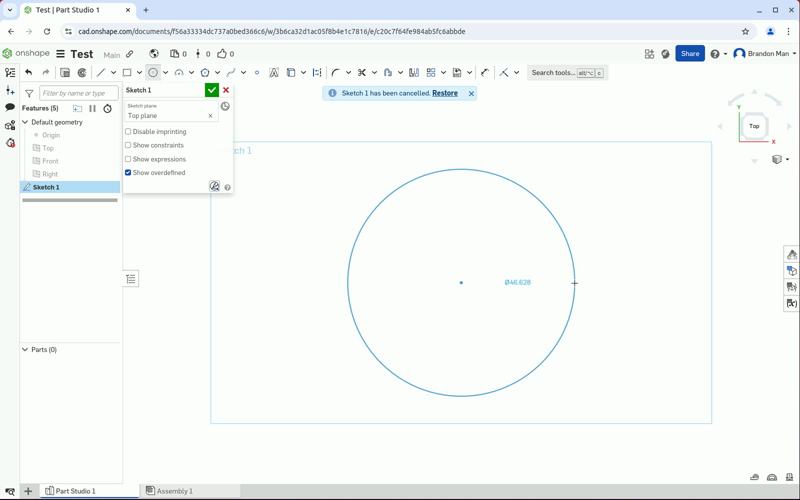
click(574, 282)
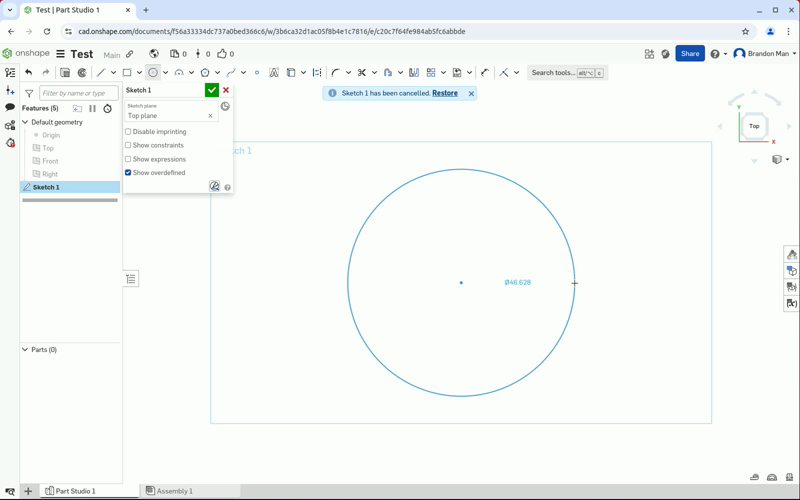
key(esc)
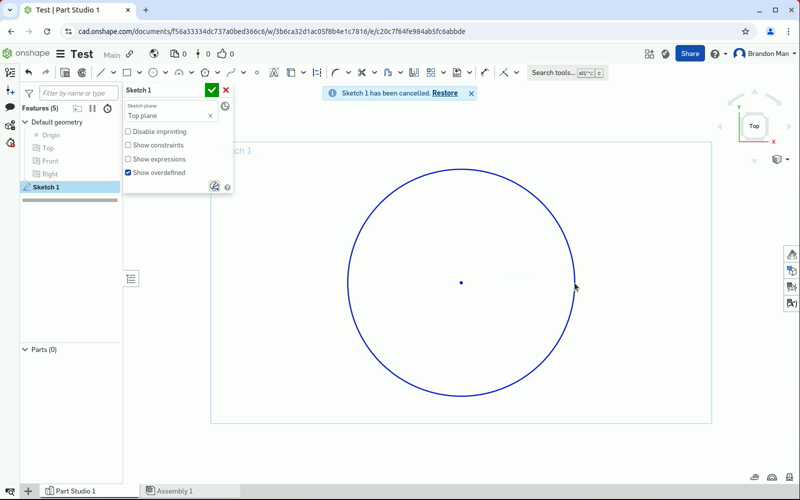
key(c)
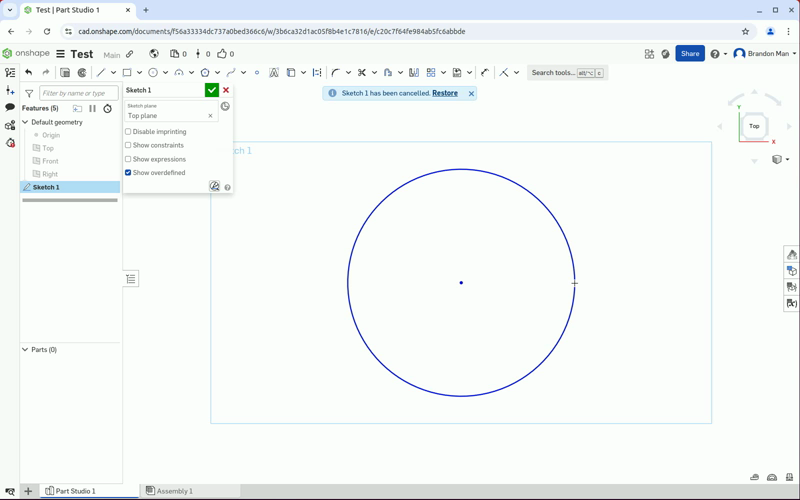
key_down(shift)
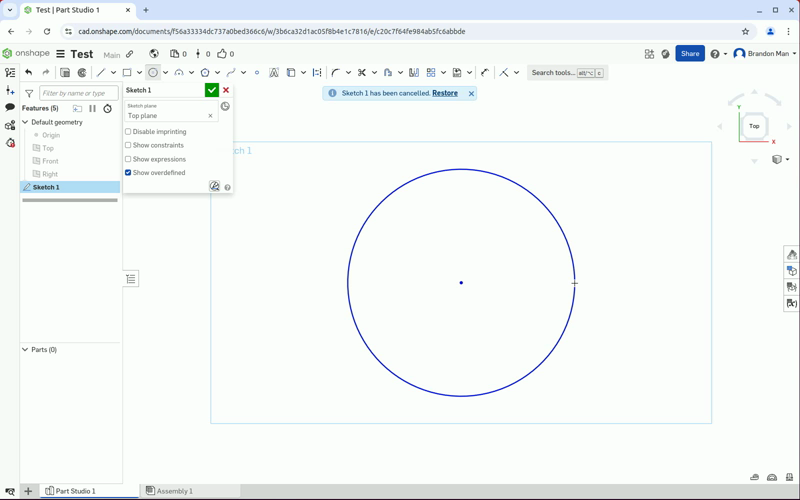
mouse_move(461, 282)
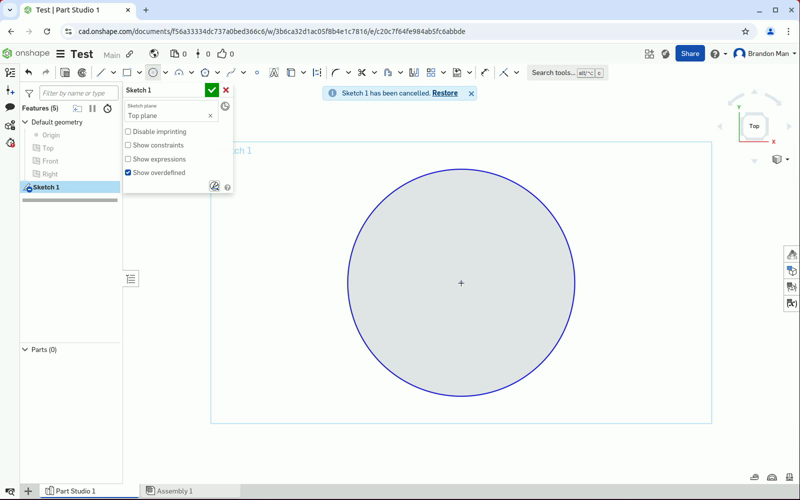
click(461, 282)
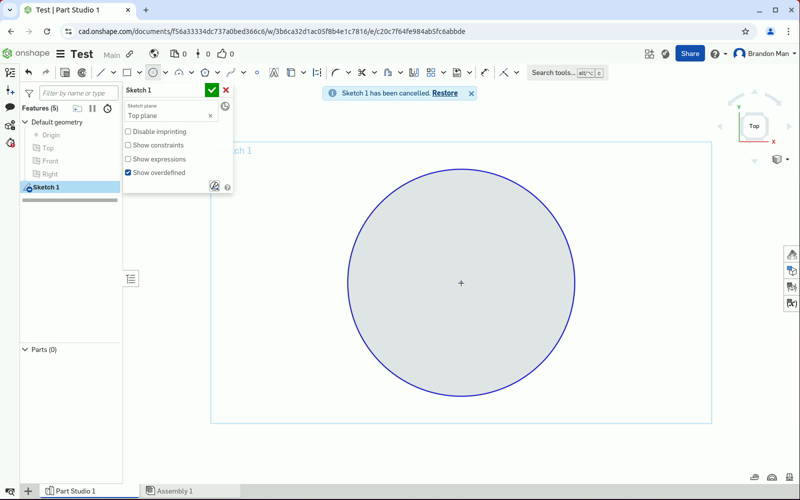
key_up(shift)
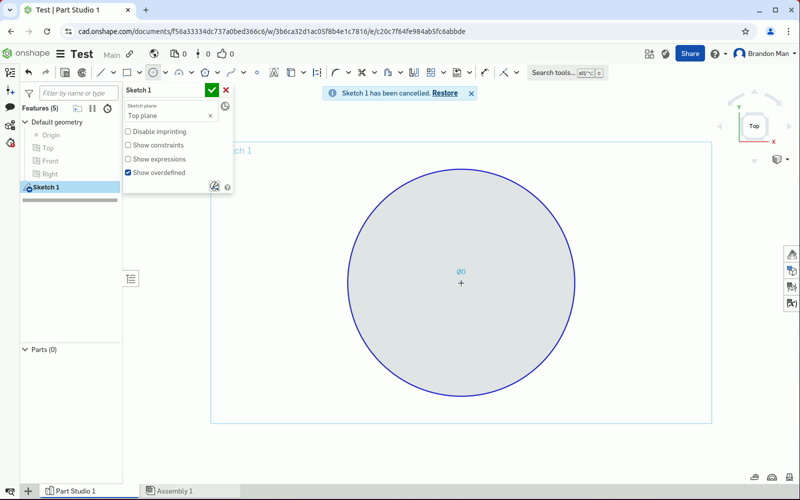
mouse_move(572, 282)
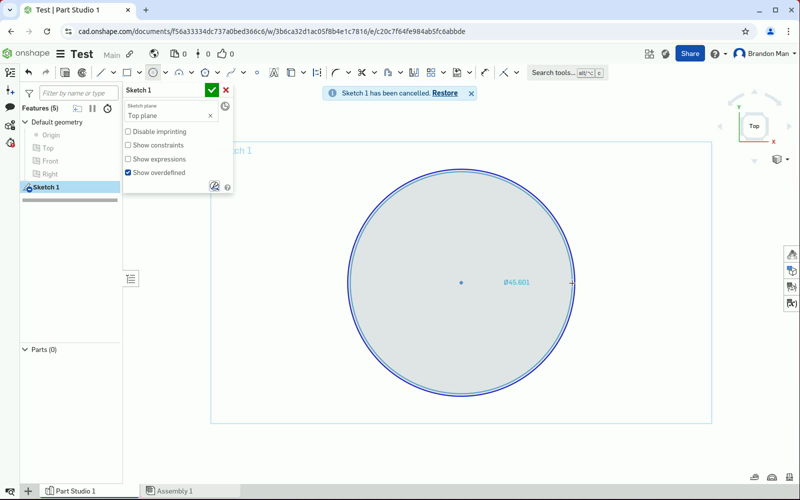
scroll(6)
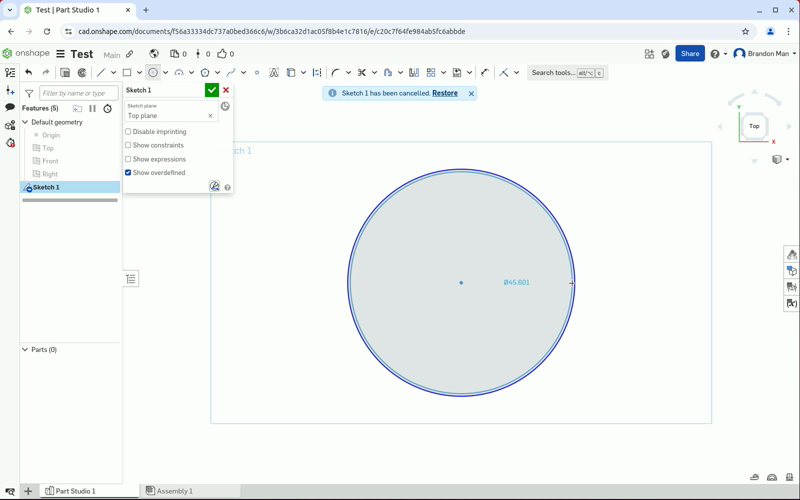
scroll(6)
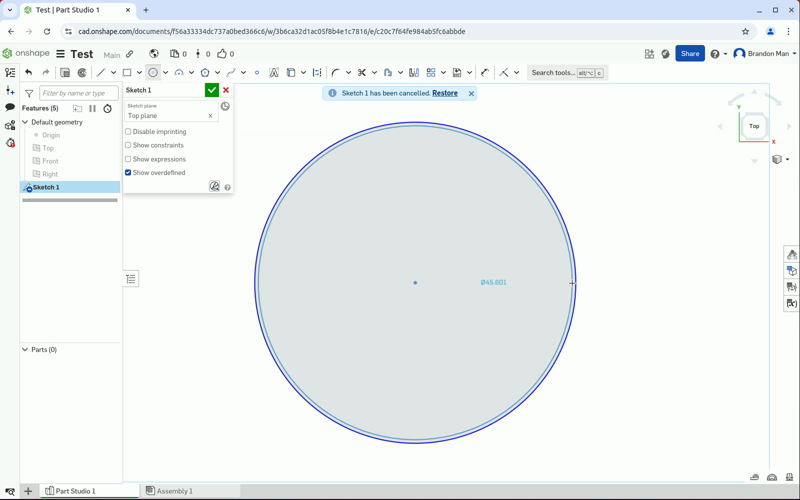
scroll(6)
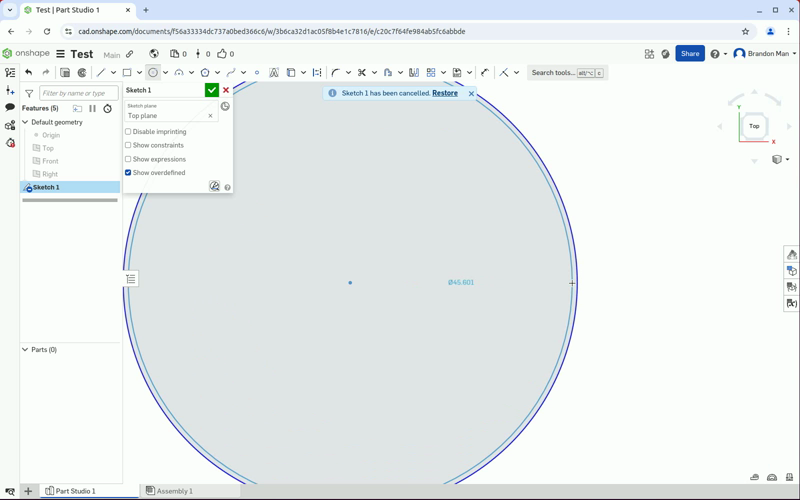
scroll(6)
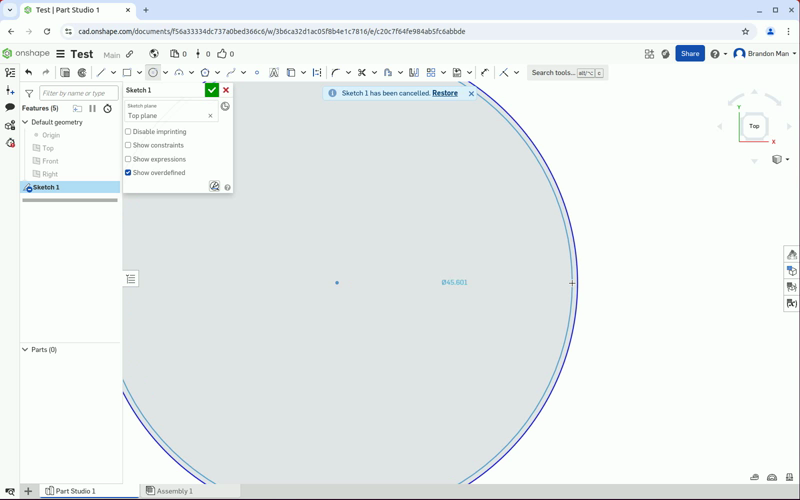
scroll(6)
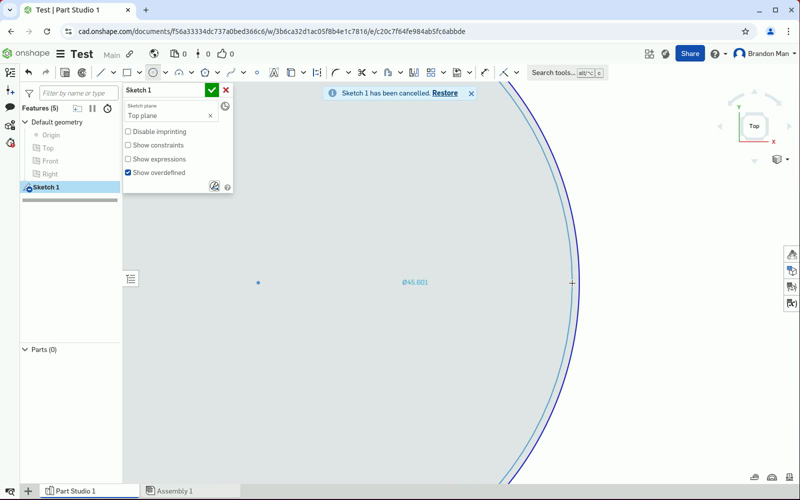
scroll(6)
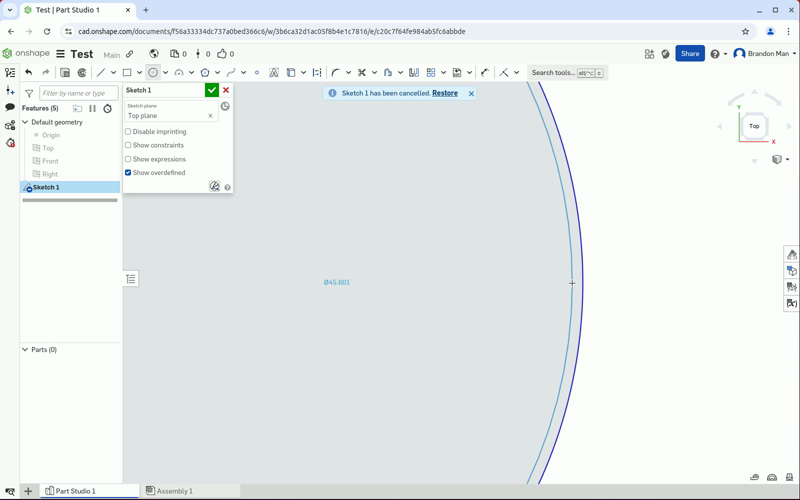
scroll(6)
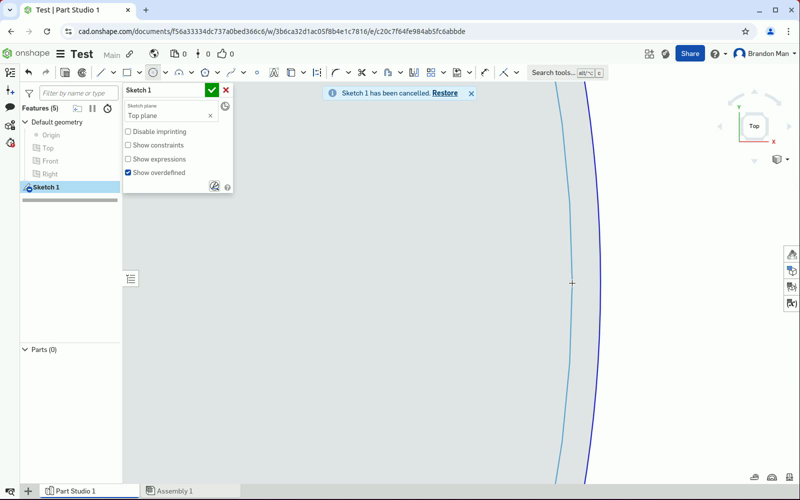
click(572, 282)
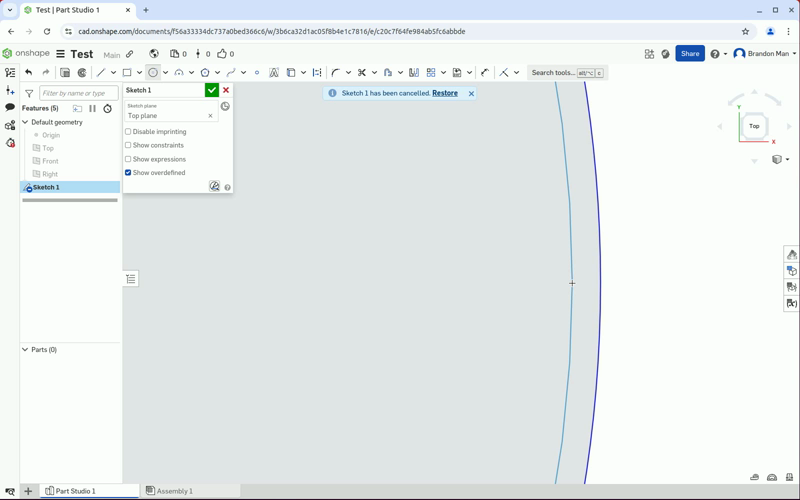
scroll(-6)
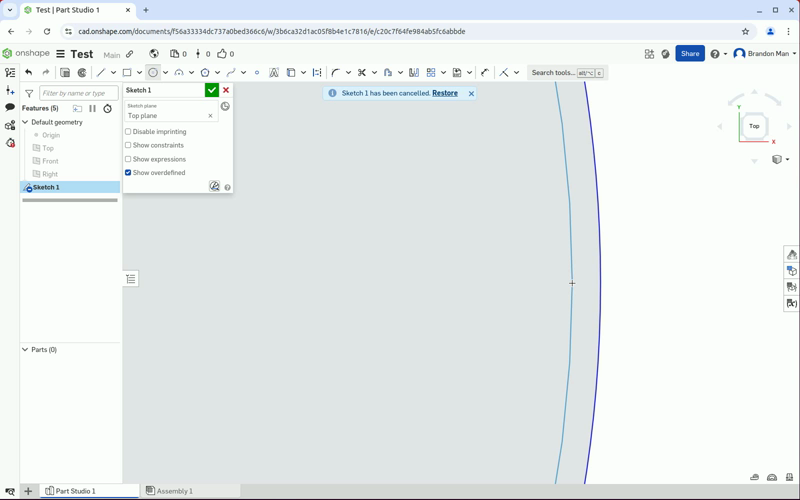
scroll(-6)
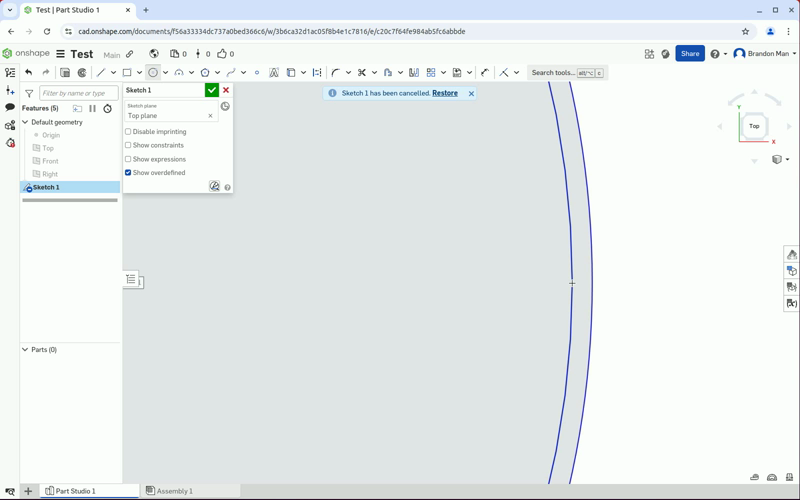
scroll(-6)
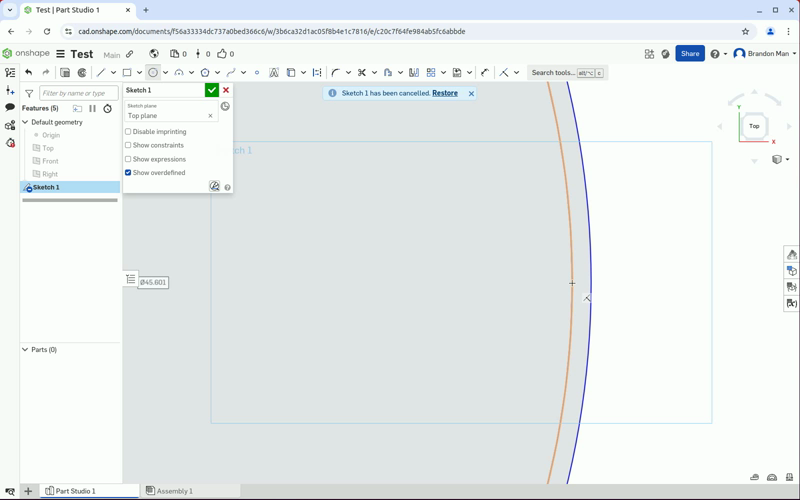
scroll(-6)
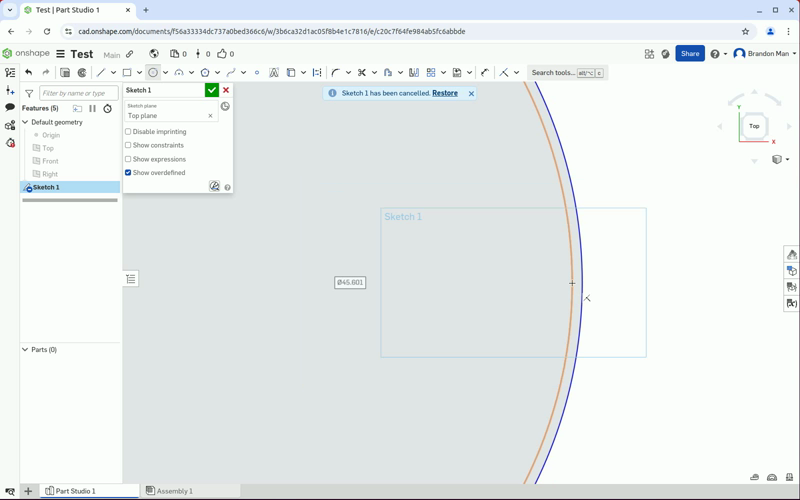
scroll(-6)
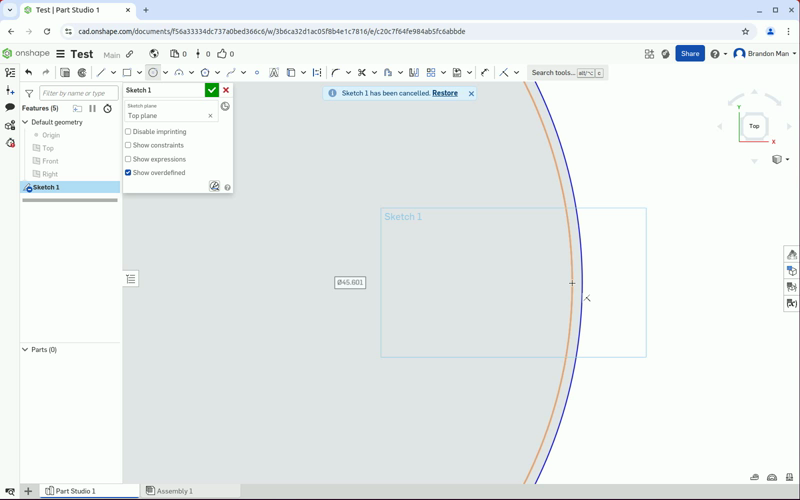
scroll(-6)
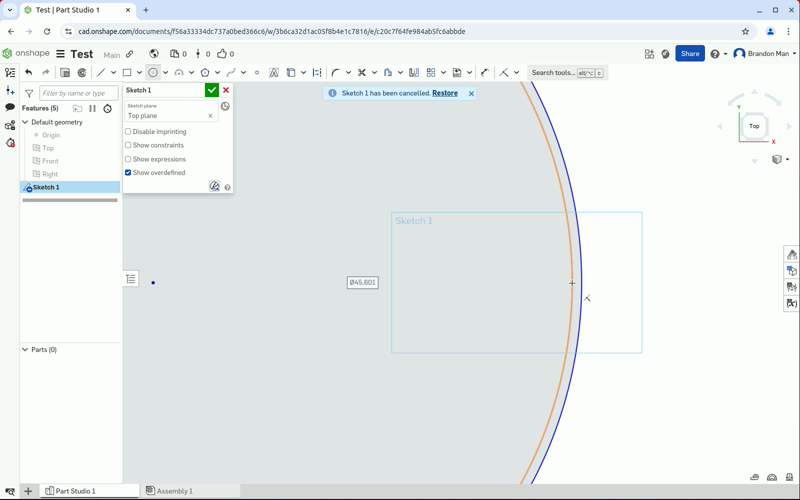
scroll(-6)
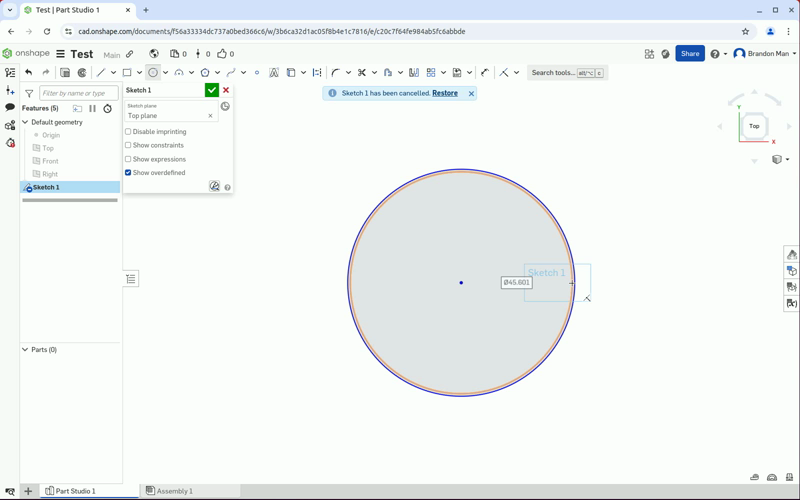
key(esc)
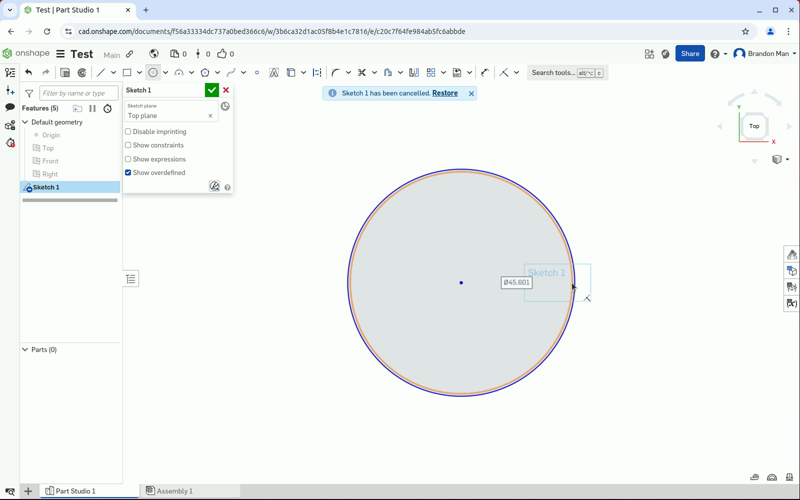
mouse_move(350, 299)
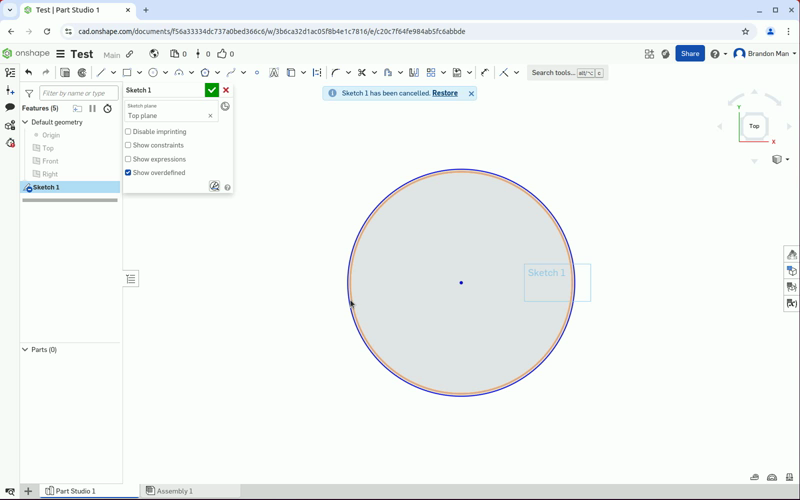
scroll(6)
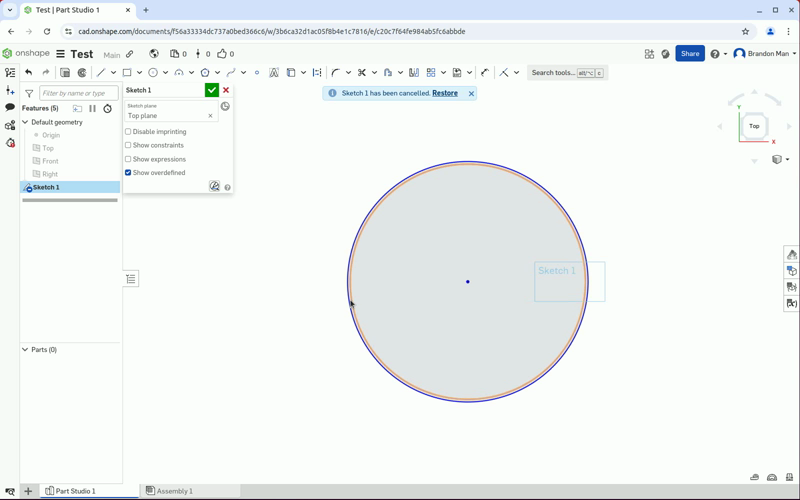
scroll(6)
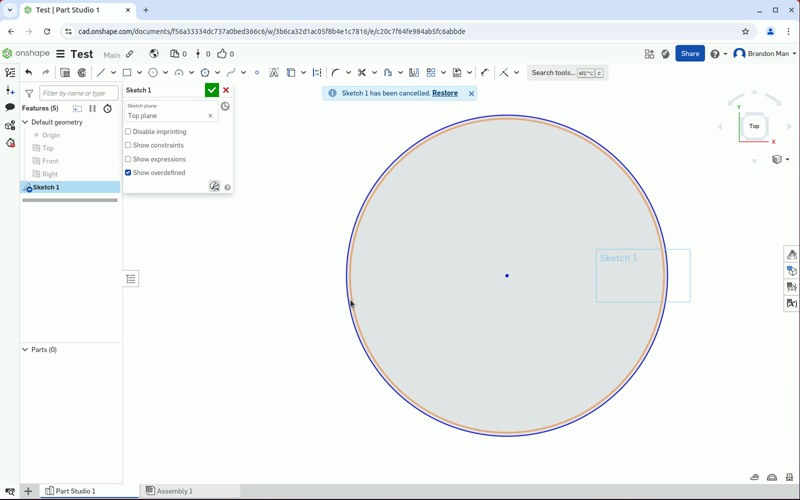
scroll(6)
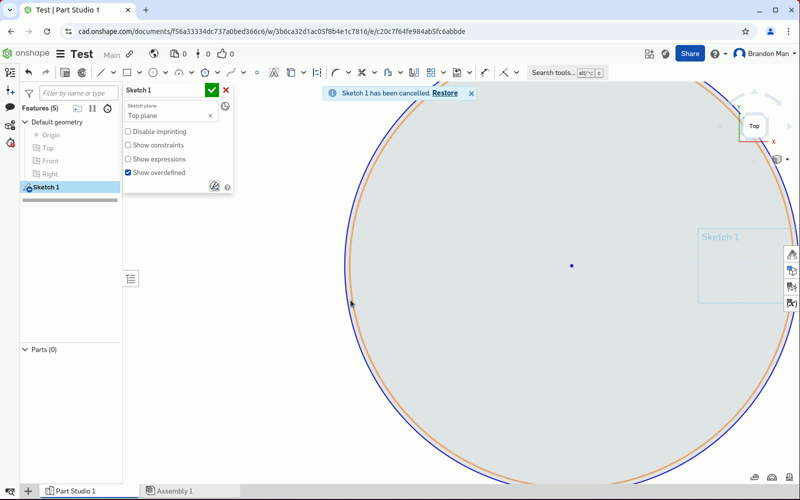
scroll(6)
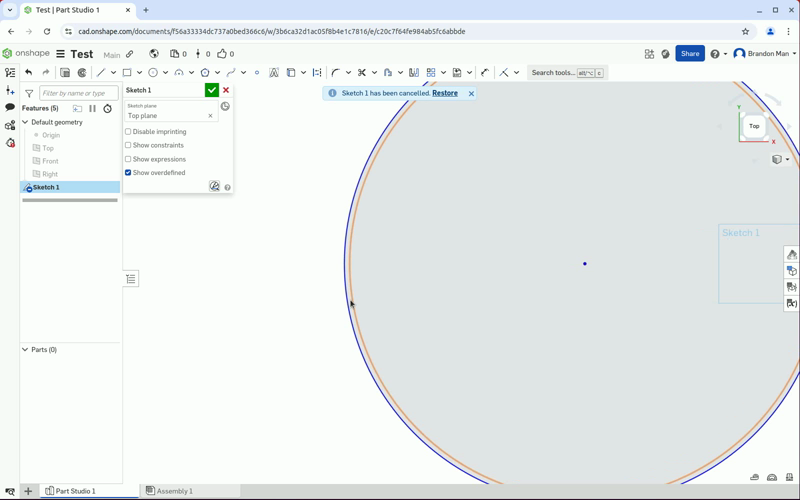
scroll(6)
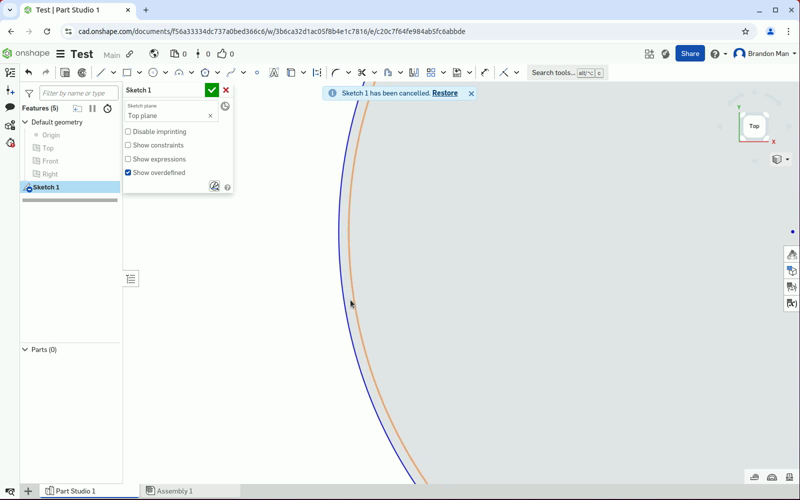
scroll(6)
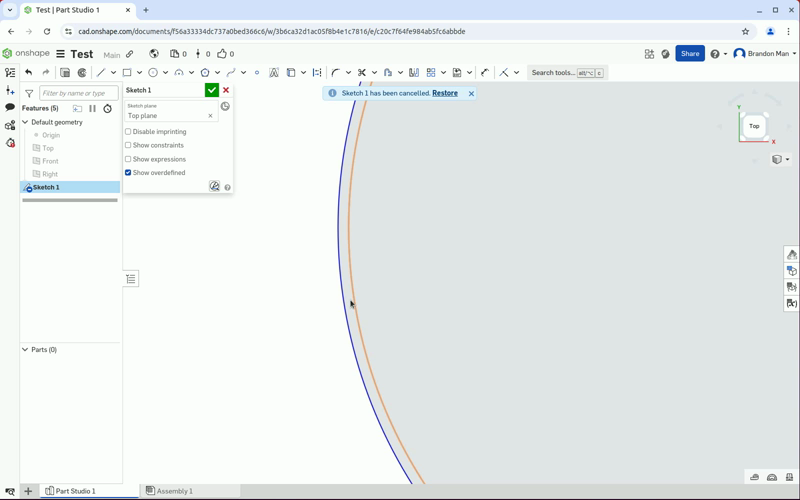
scroll(6)
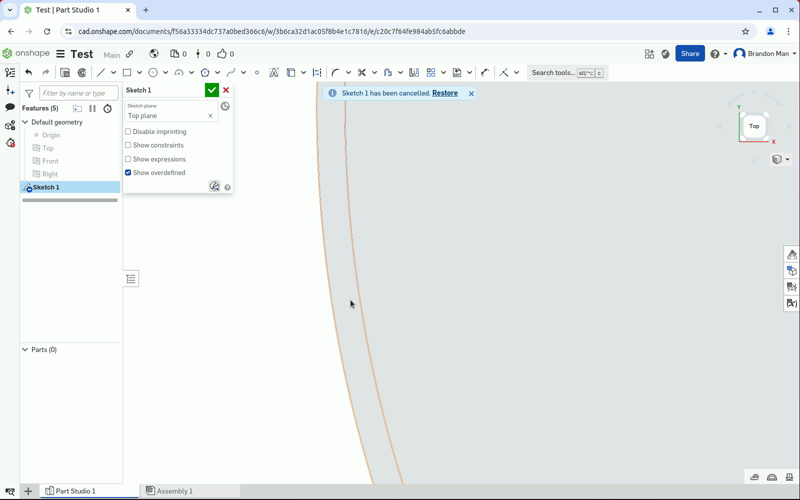
click(350, 299)
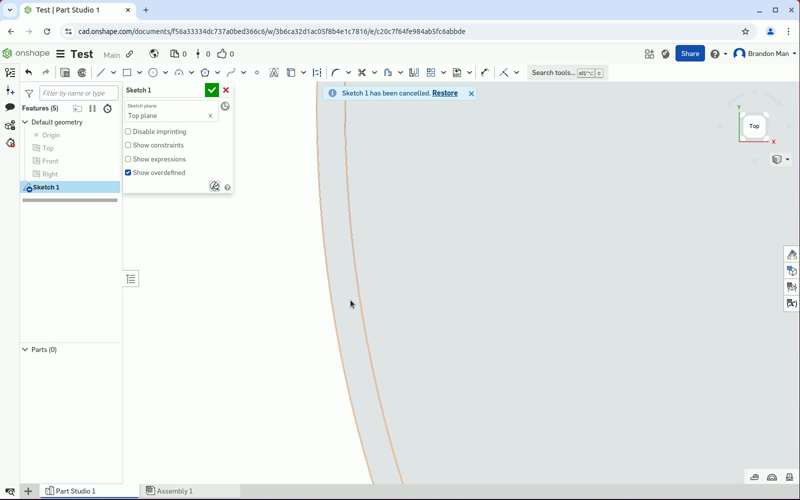
scroll(-6)
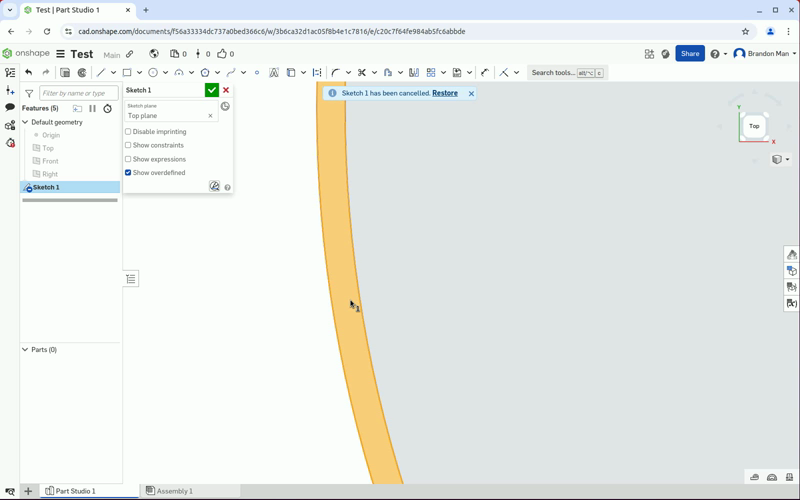
scroll(-6)
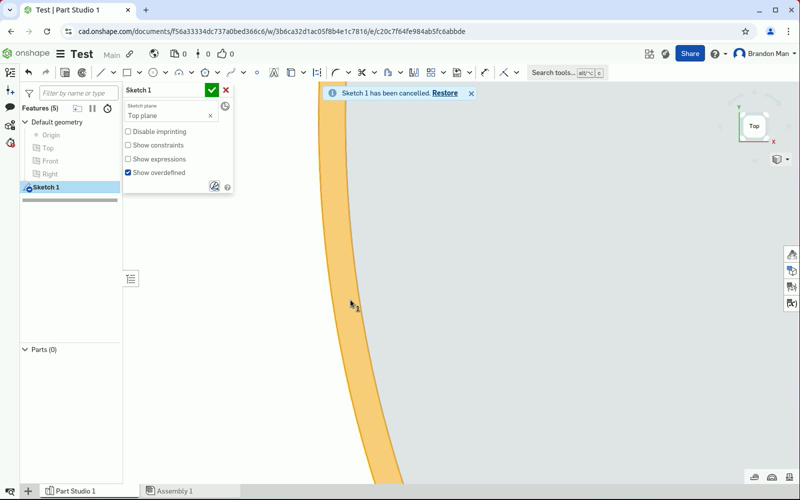
scroll(-6)
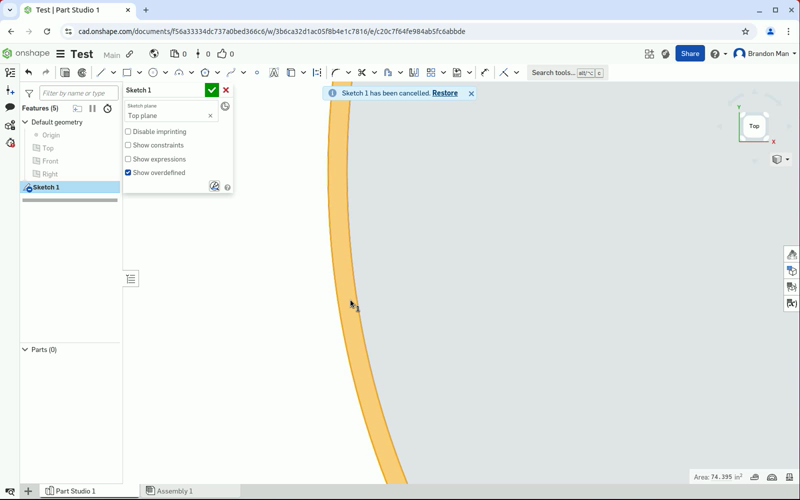
scroll(-6)
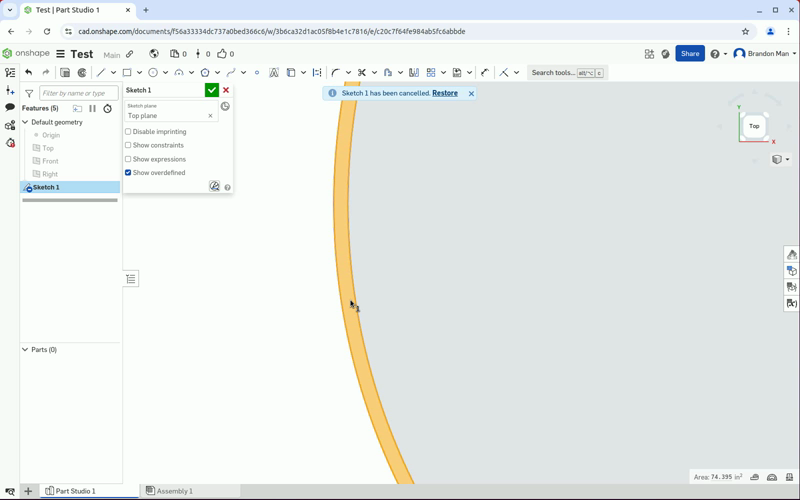
scroll(-6)
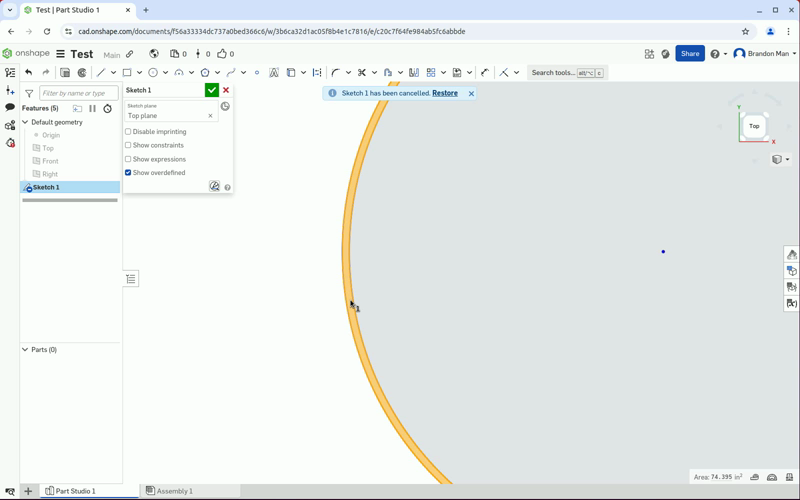
scroll(-6)
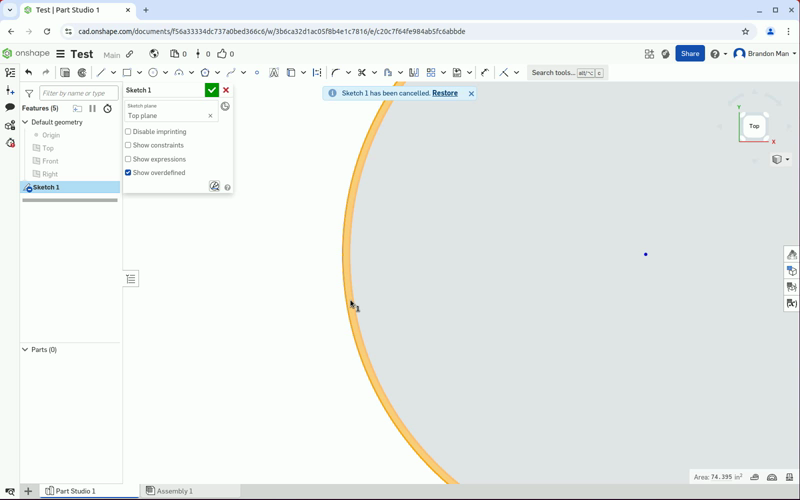
scroll(-6)
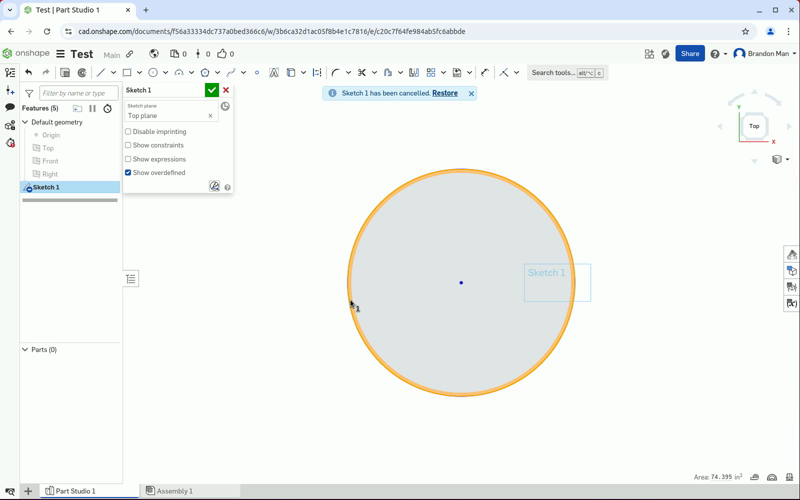
mouse_move(73, 352)
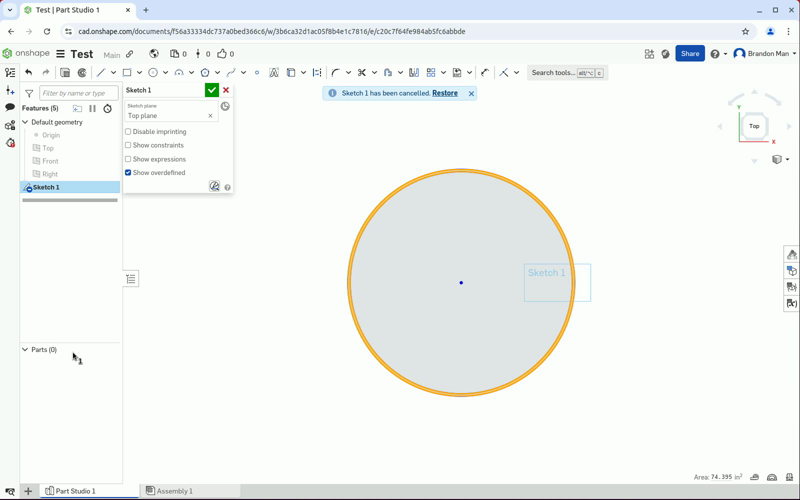
key(shift+y)
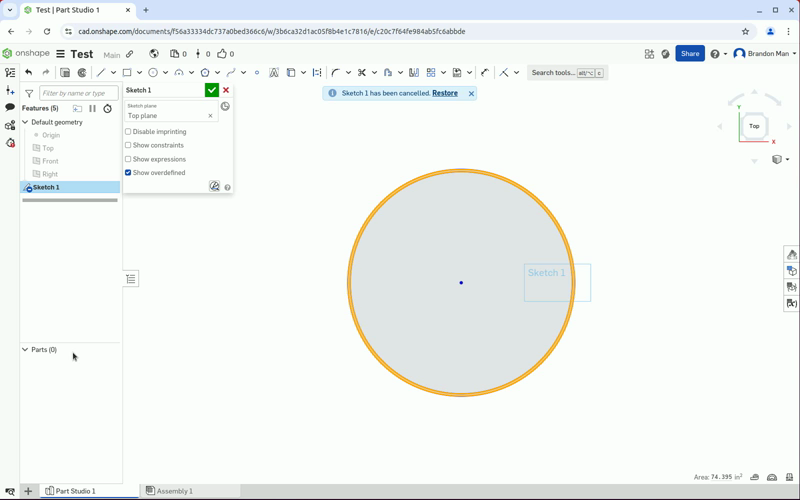
key(shift+e)
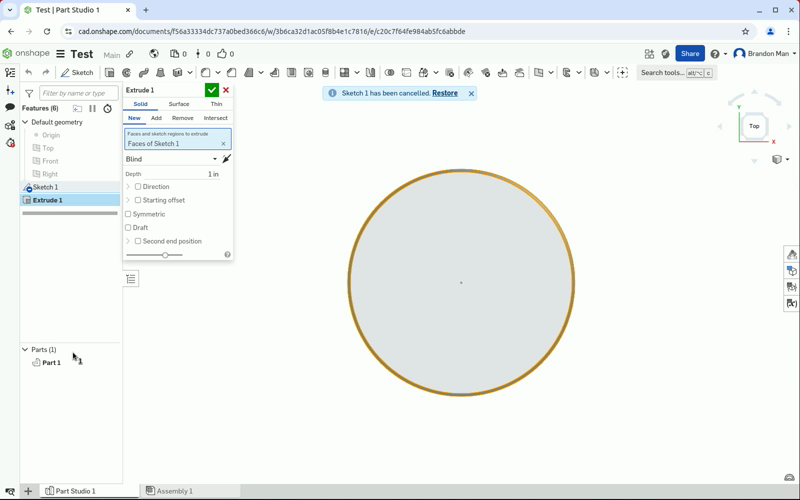
mouse_move(143, 106)
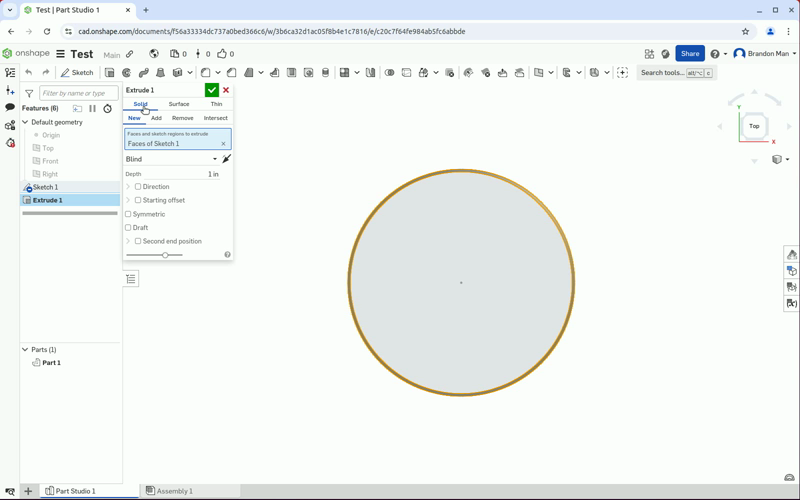
click(143, 106)
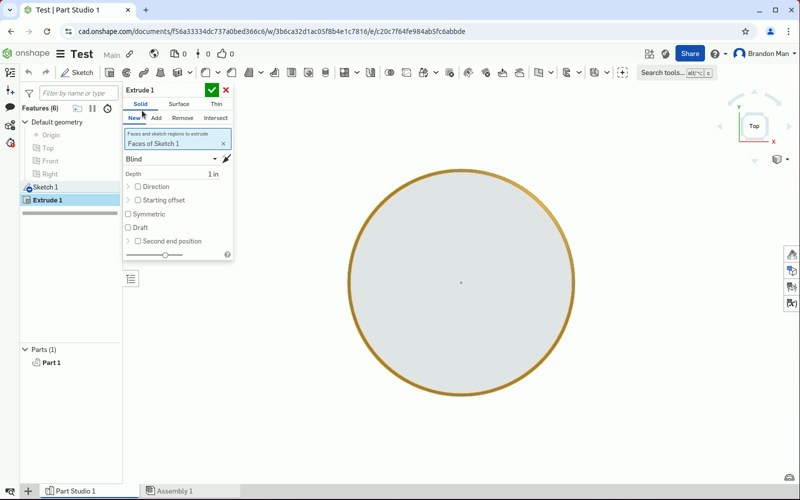
mouse_move(137, 120)
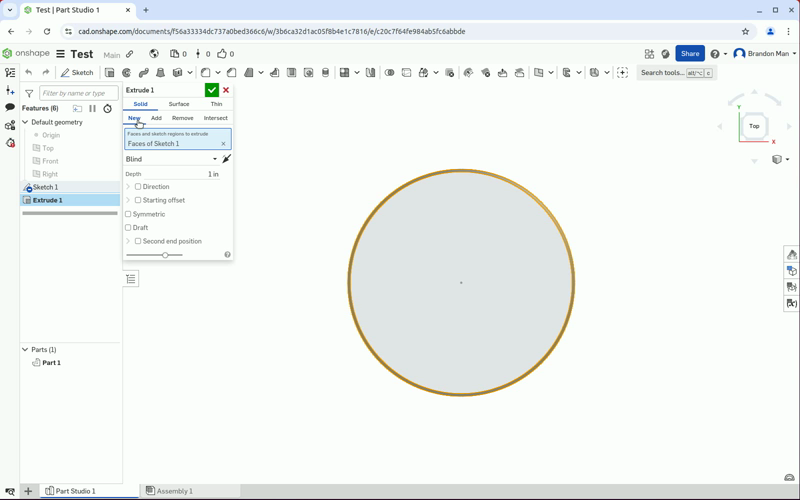
click(137, 120)
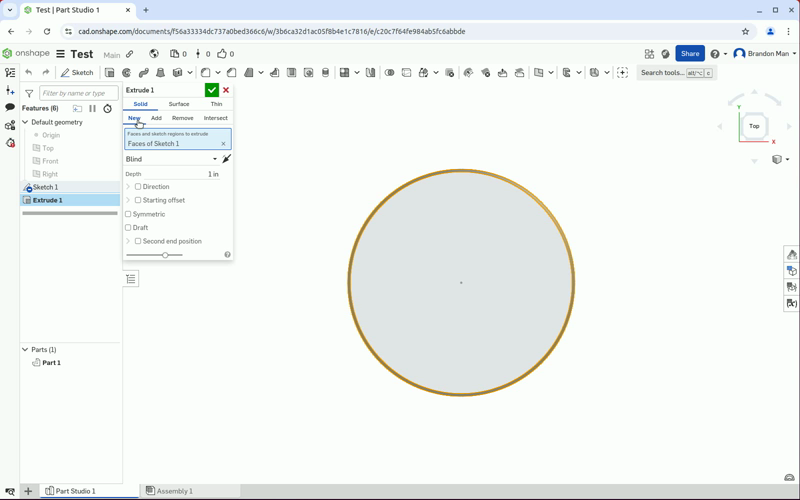
key(tab, 4)
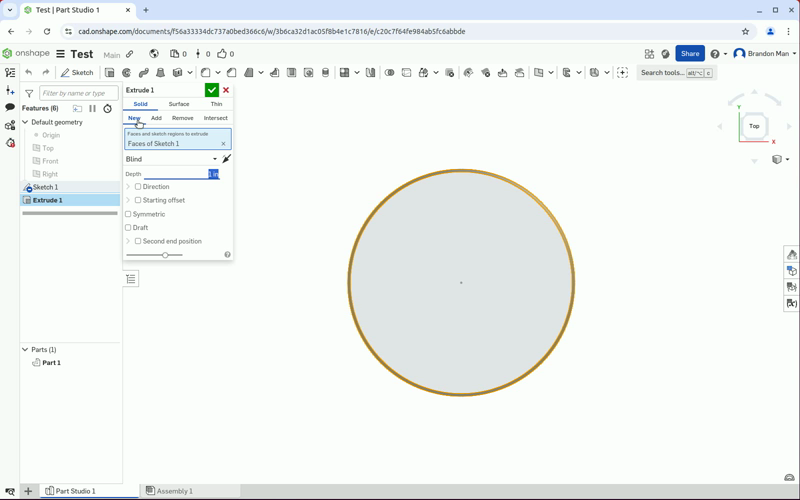
text(0.963)
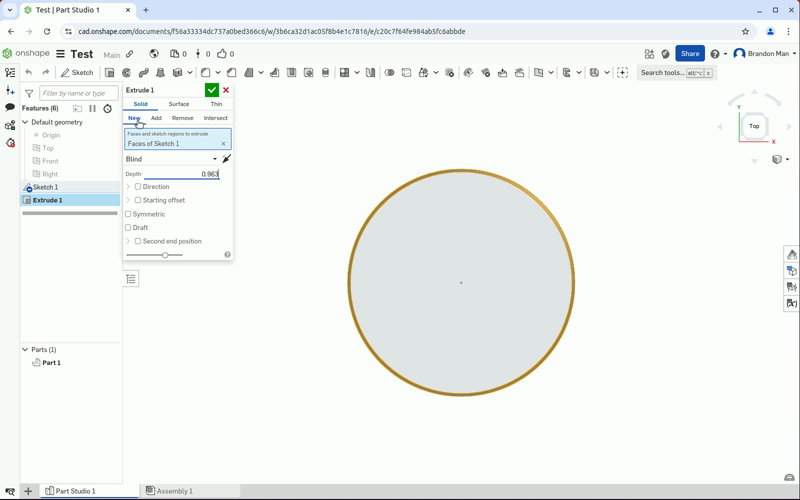
key(enter)
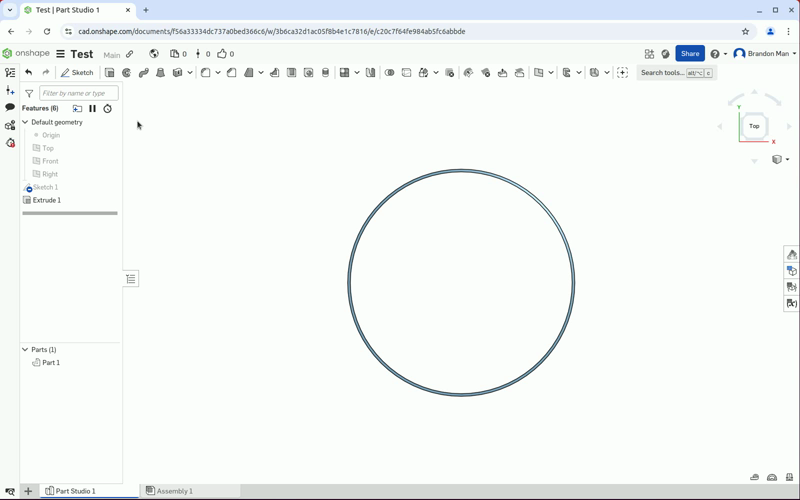
key(shift+h)
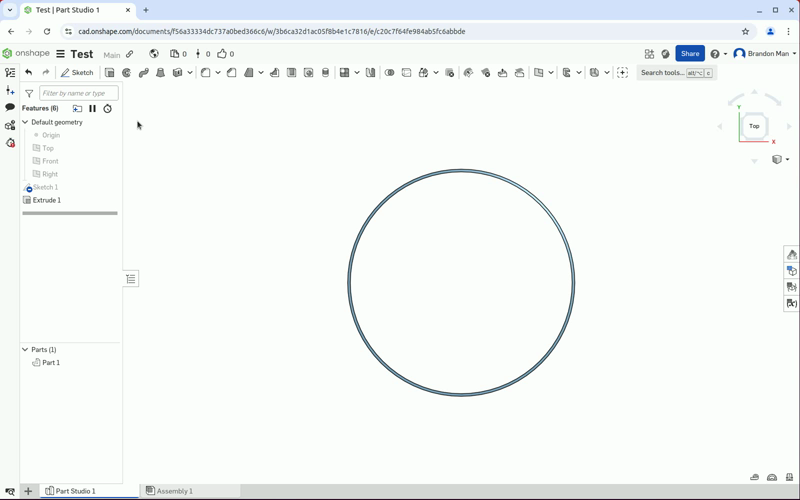
key(shift+h)
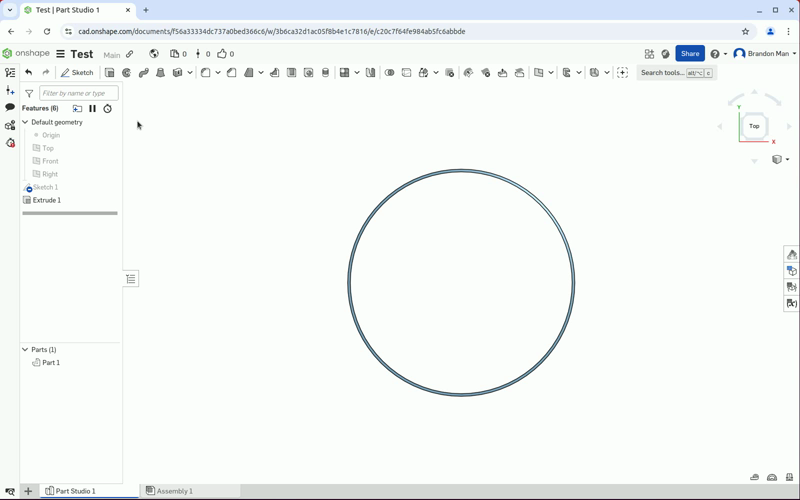
mouse_move(73, 189)
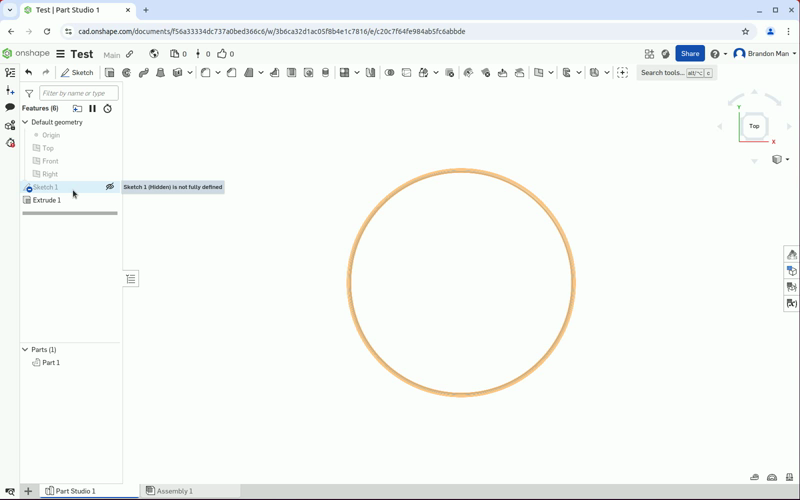
click(73, 189)
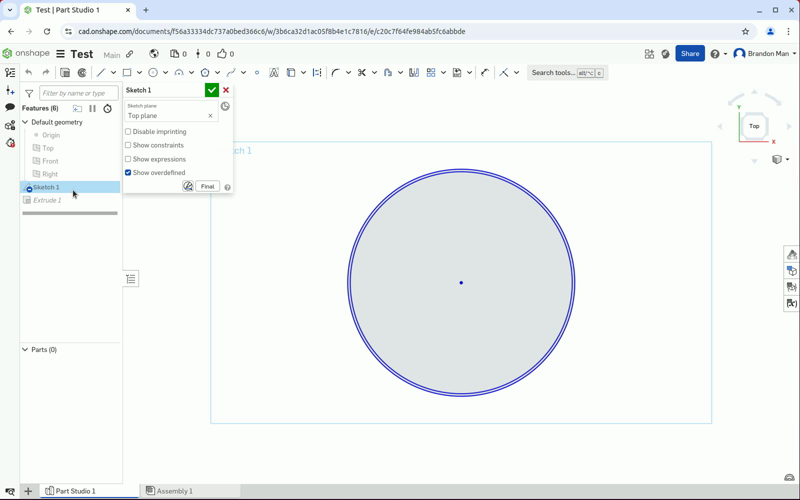
mouse_move(229, 92)
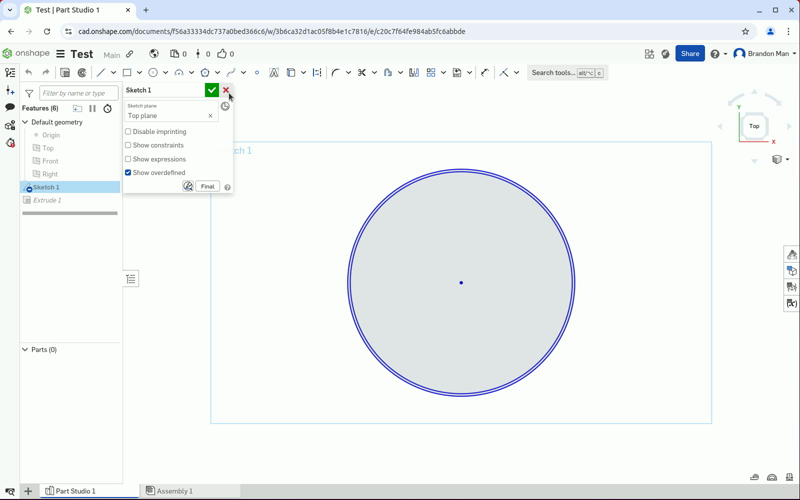
click(229, 92)
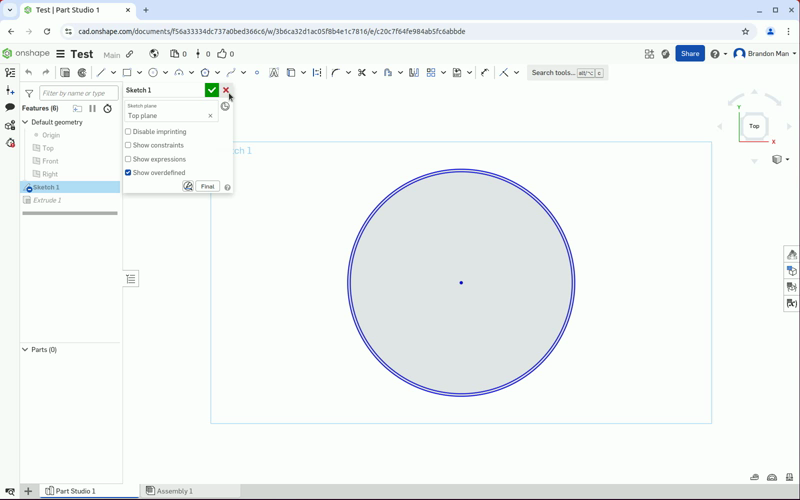
key(shift+s)
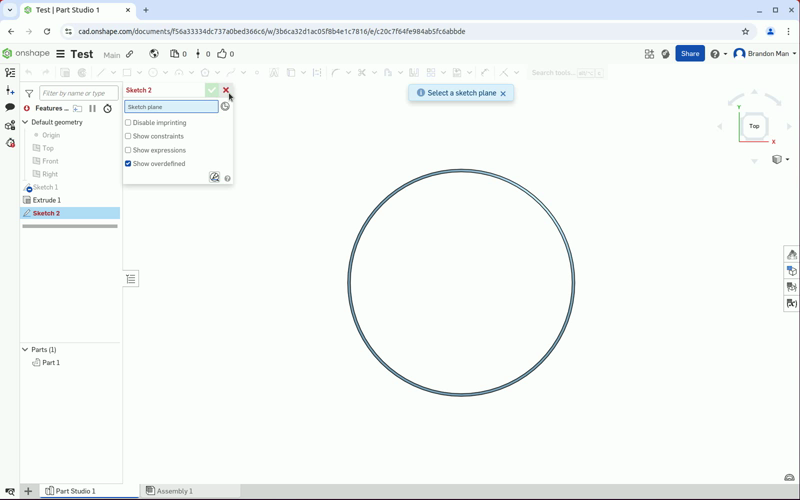
mouse_move(73, 150)
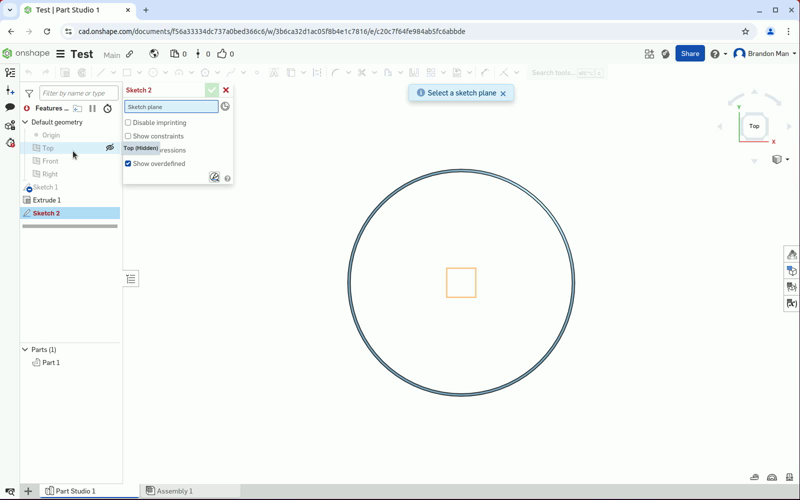
click(73, 150)
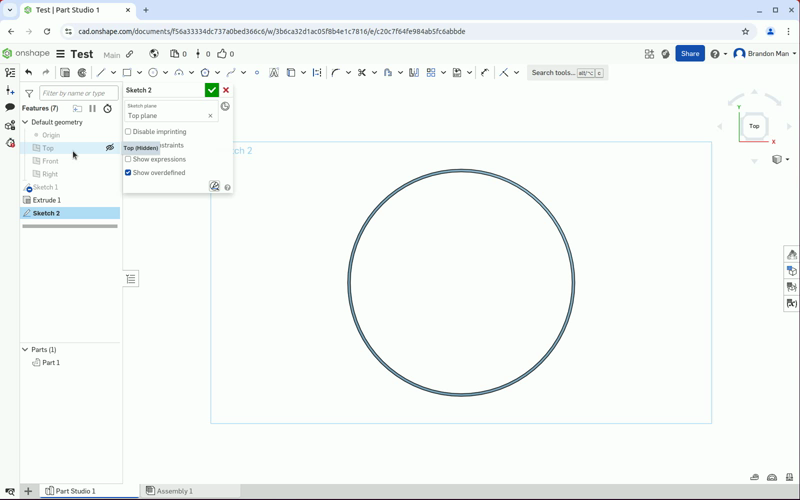
mouse_move(73, 352)
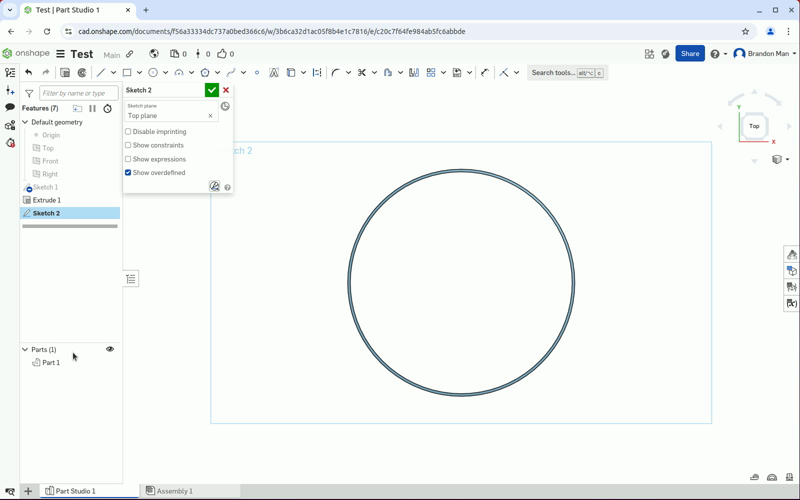
key(y)
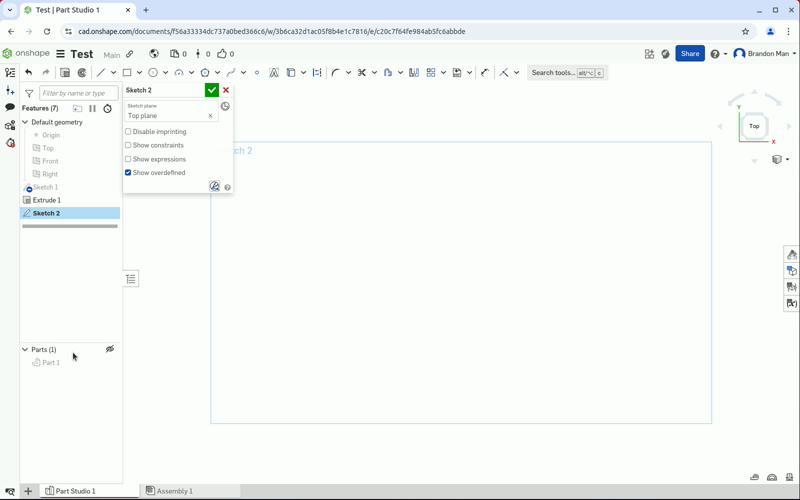
key(c)
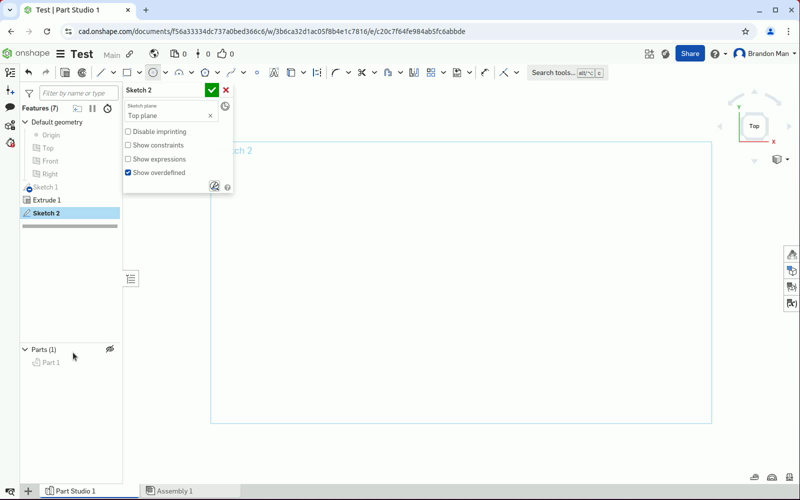
key_down(shift)
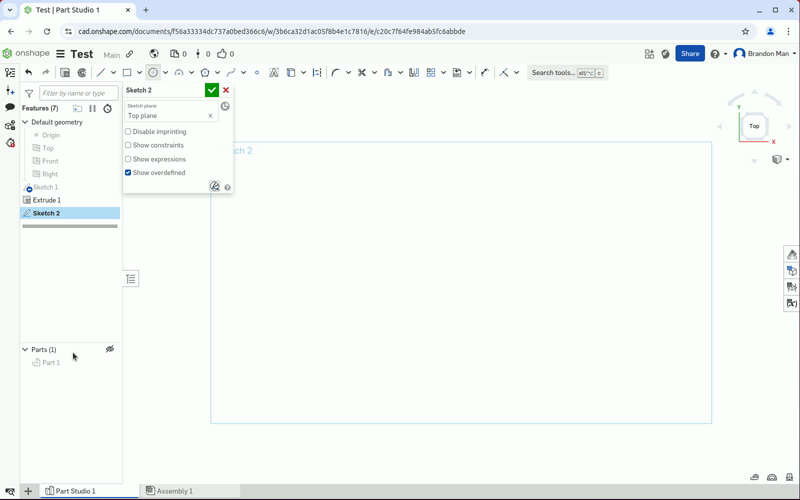
mouse_move(461, 282)
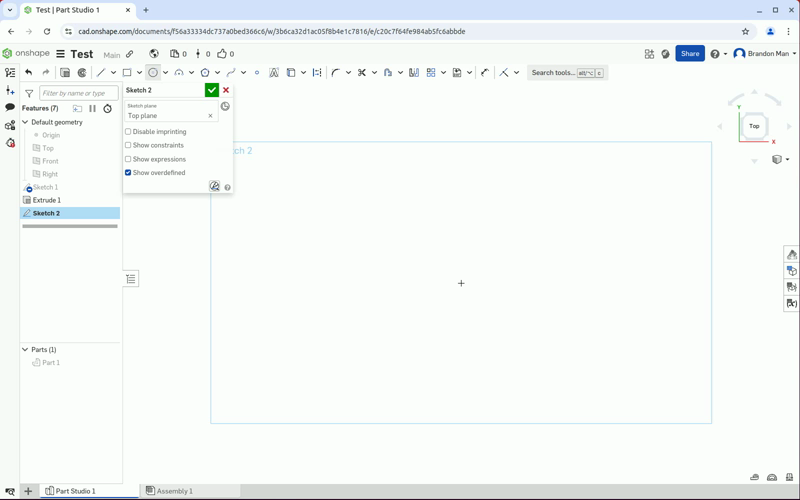
click(461, 282)
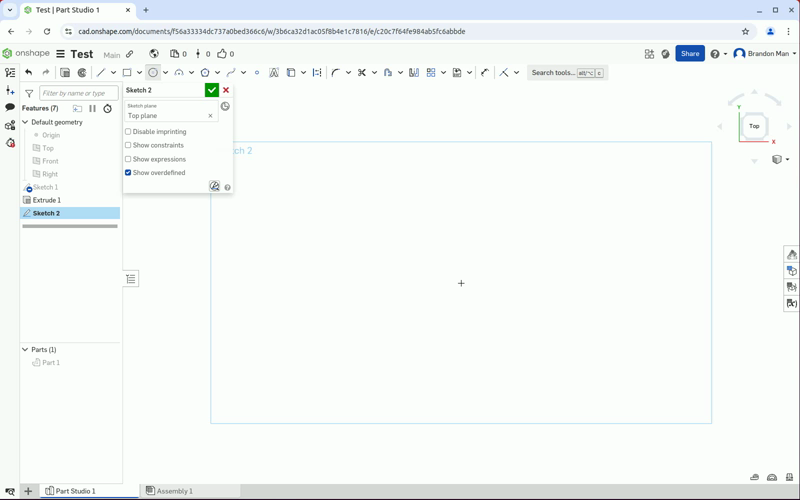
key_up(shift)
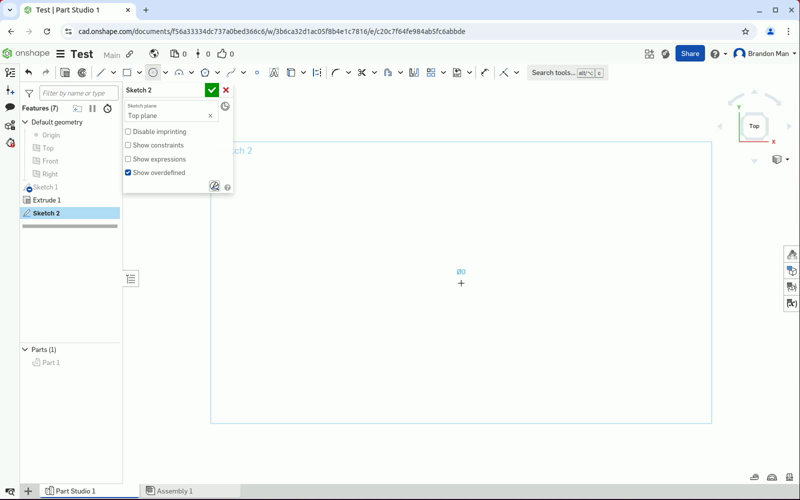
mouse_move(573, 282)
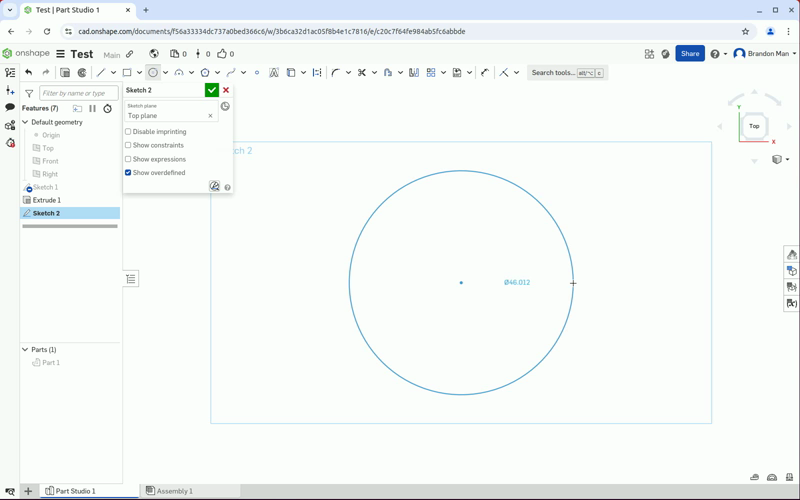
click(573, 282)
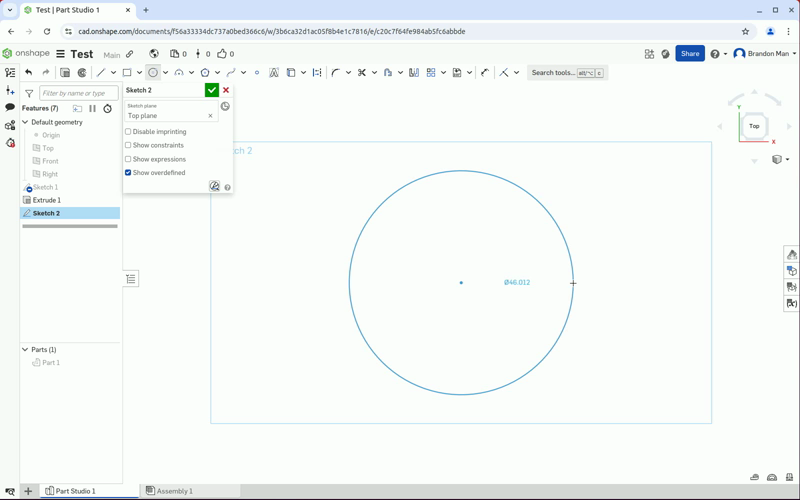
key(esc)
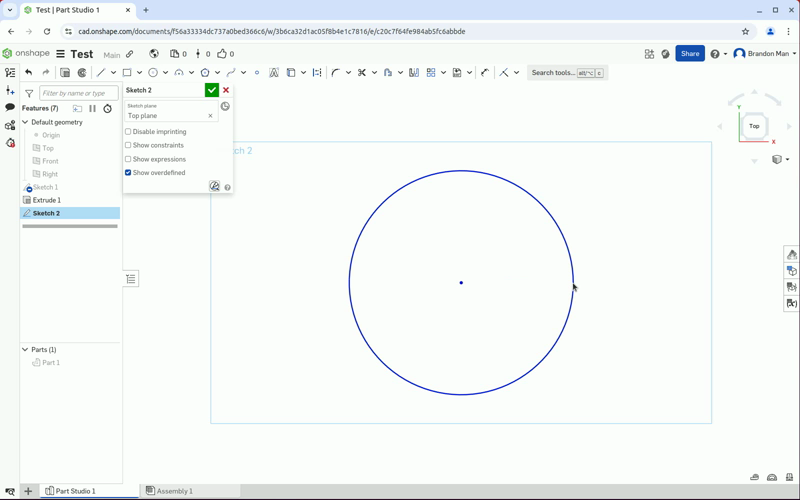
mouse_move(447, 246)
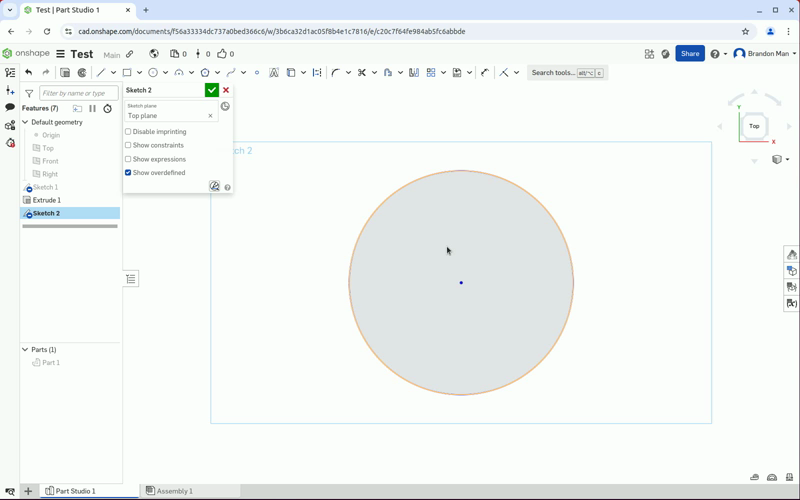
click(447, 246)
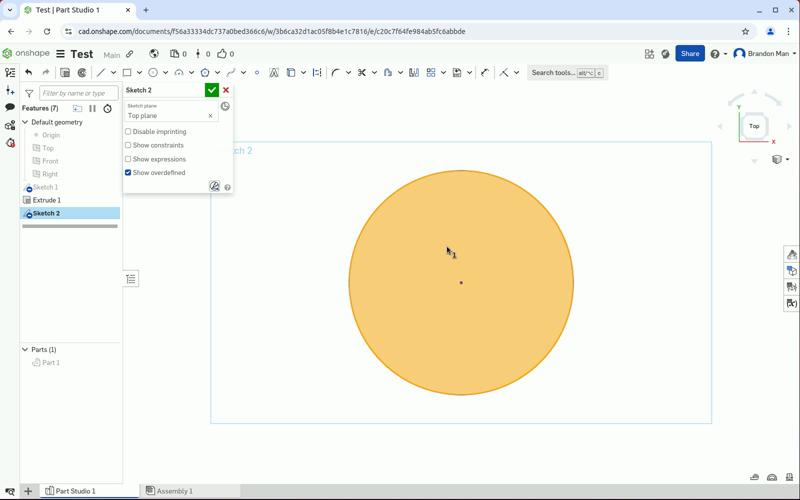
mouse_move(73, 352)
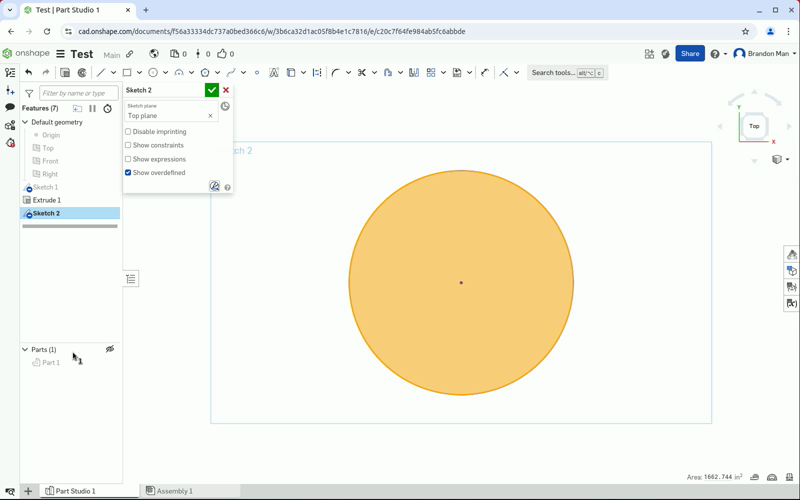
key(shift+y)
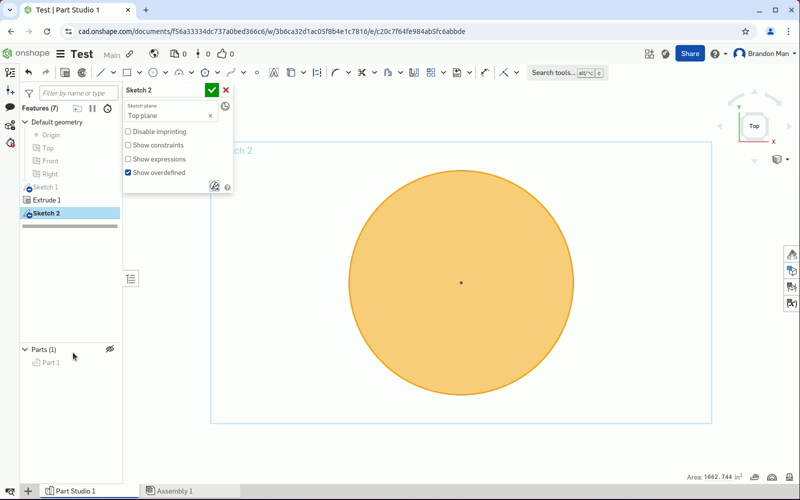
key(shift+e)
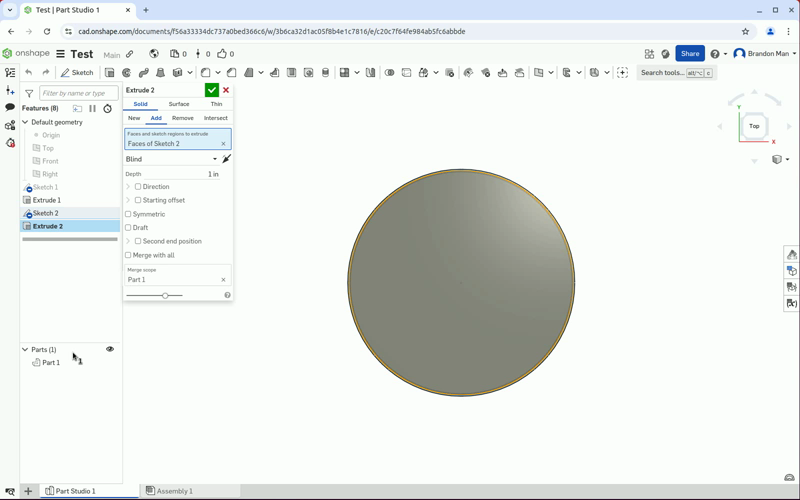
mouse_move(143, 106)
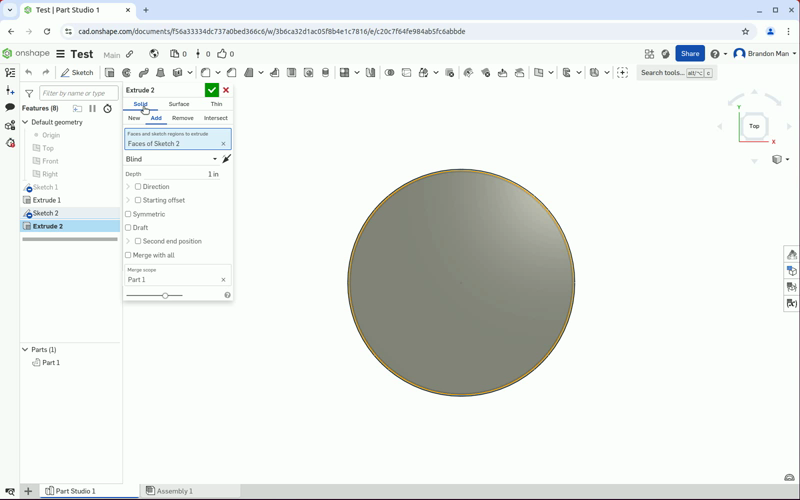
click(143, 106)
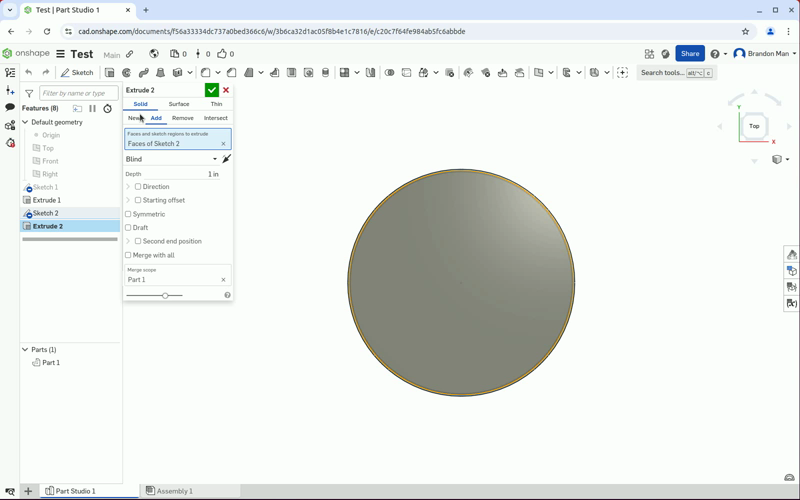
mouse_move(137, 120)
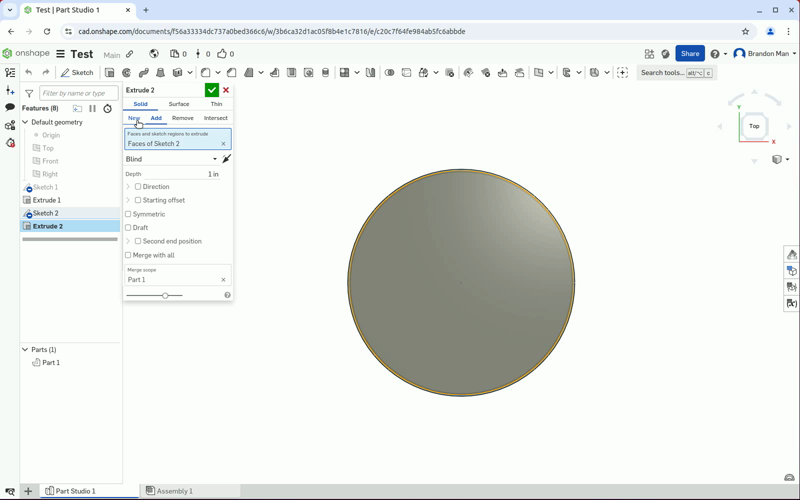
click(137, 120)
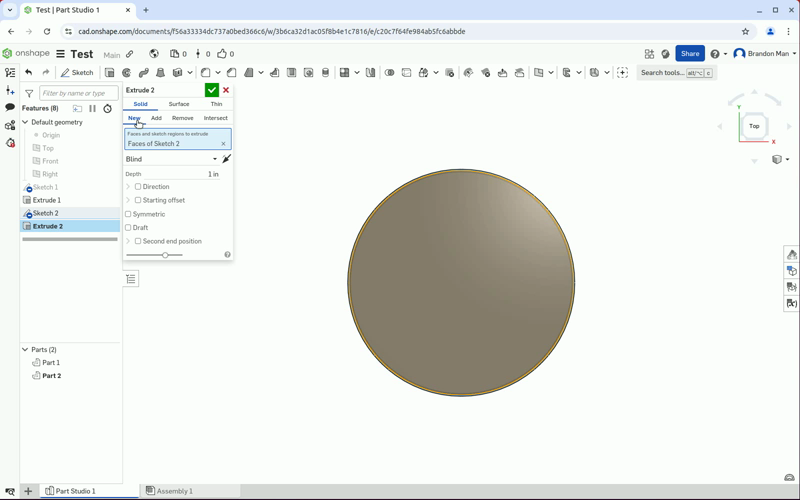
key(tab, 4)
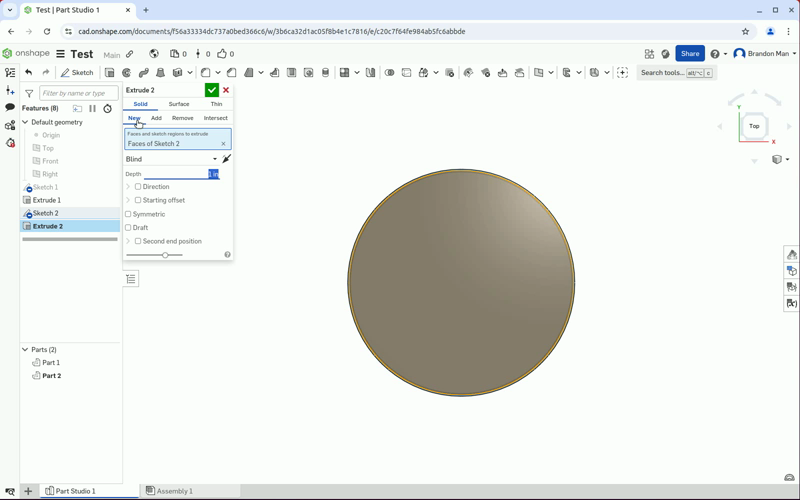
text(0.481)
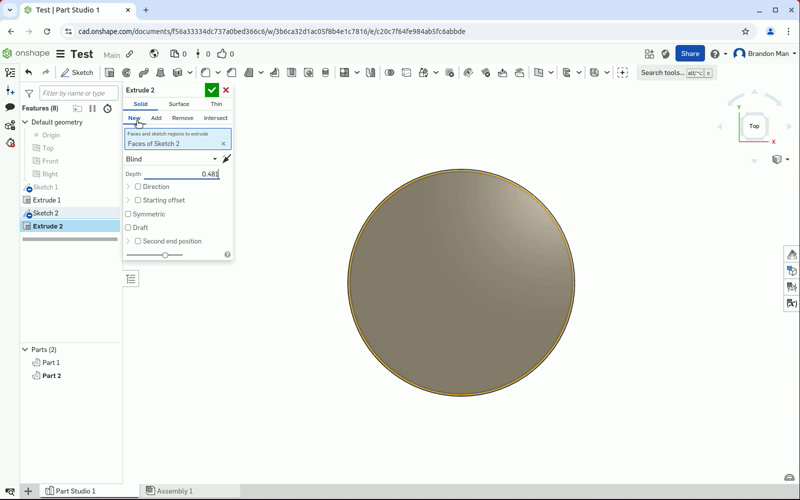
key(enter)
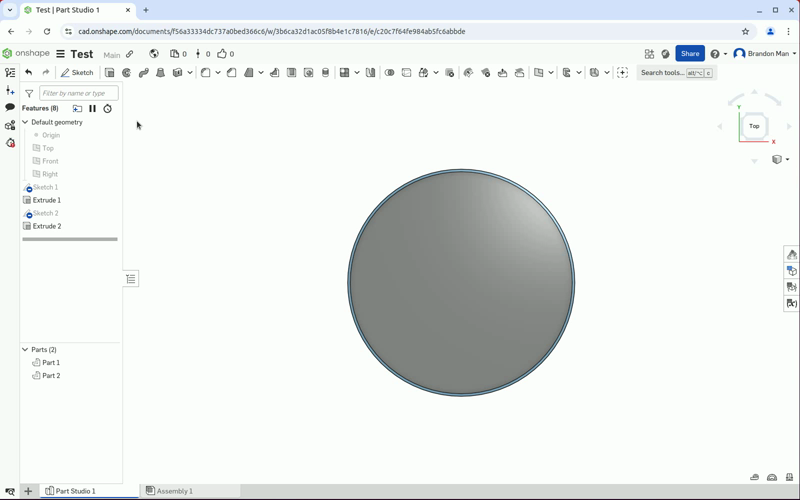
key(shift+h)
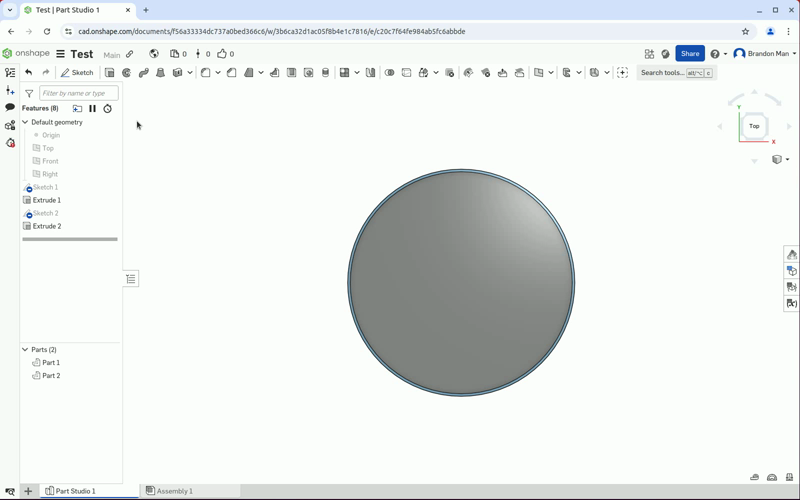
key(shift+h)
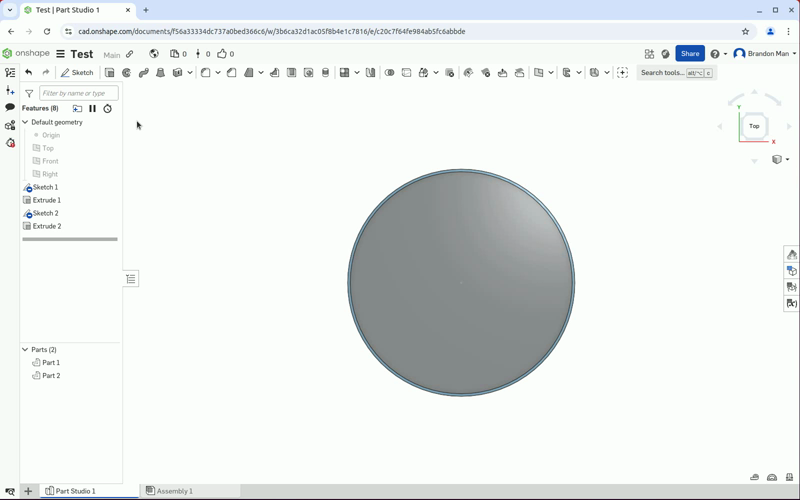
key(shift+7)
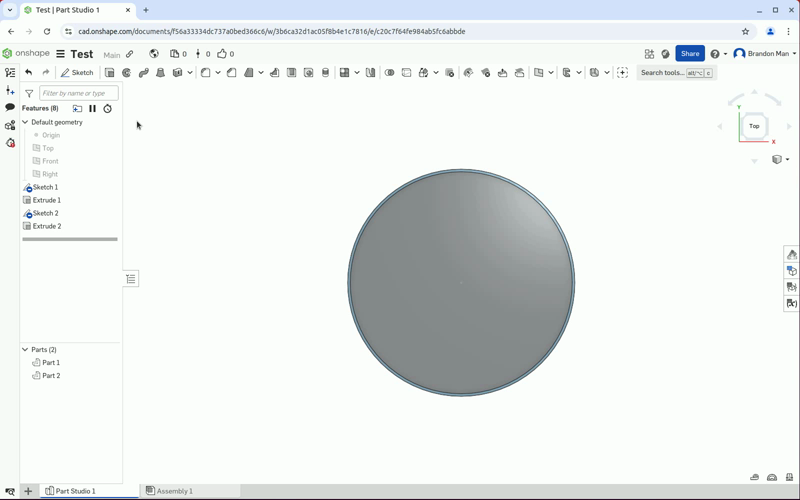
key(up, 3)
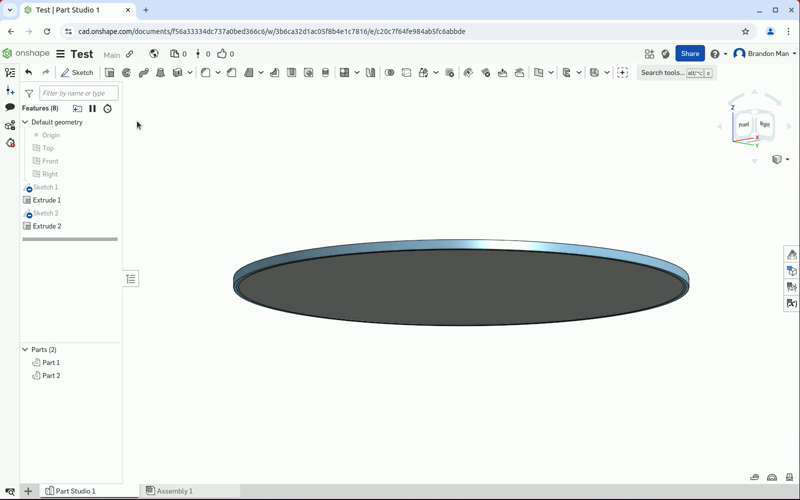
key(left, 3)
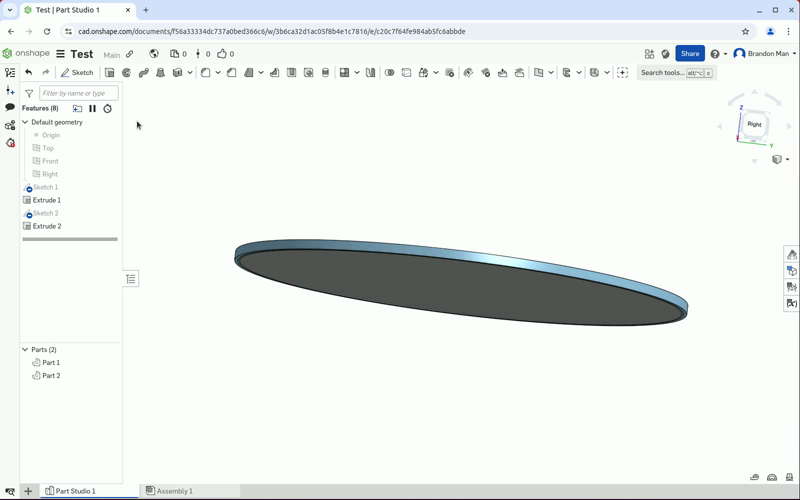
key(right, 3)
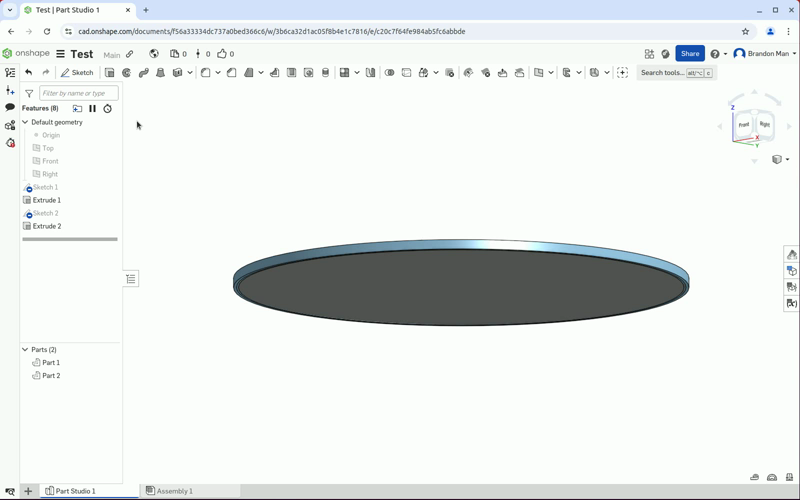
key(down, 3)
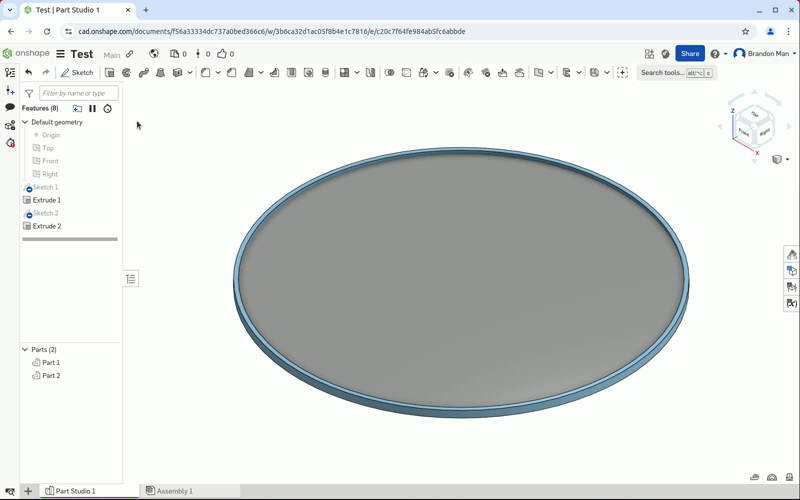
mouse_move(73, 189)
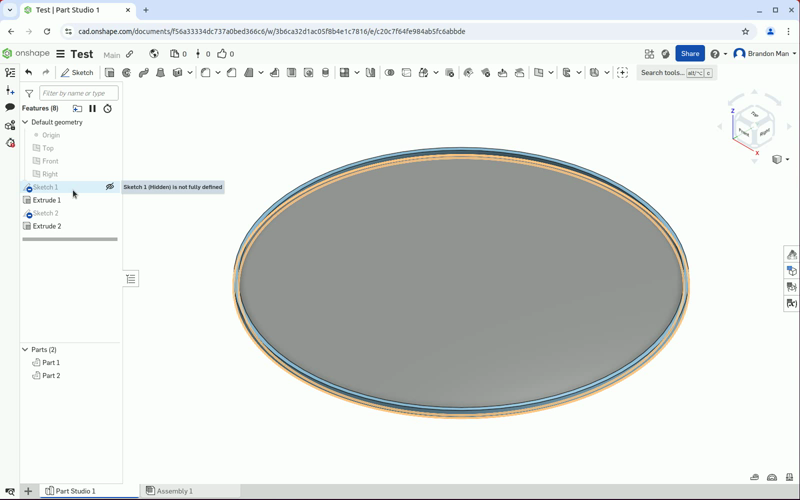
click(73, 189)